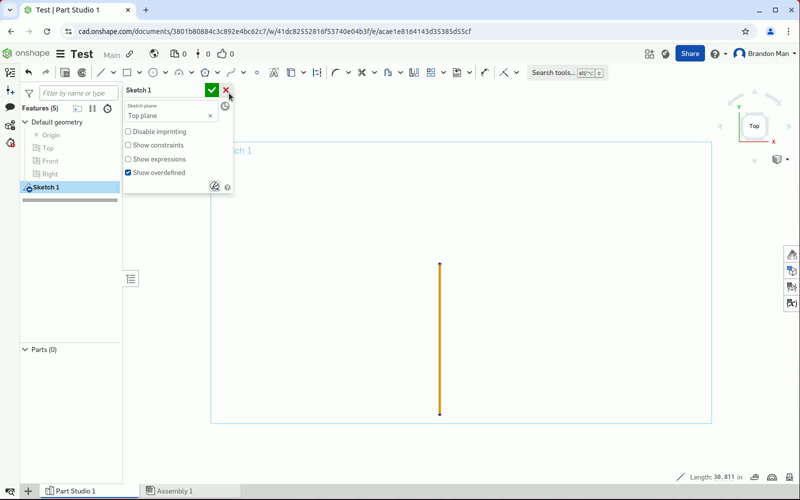
key(shift+h)
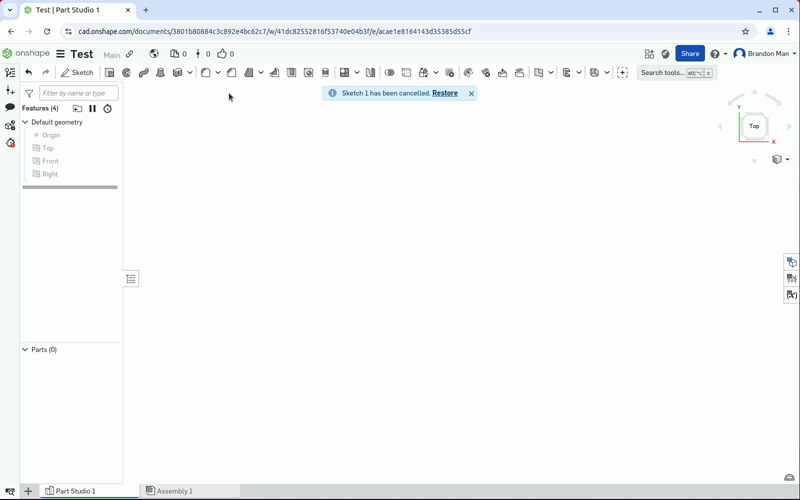
mouse_move(73, 352)
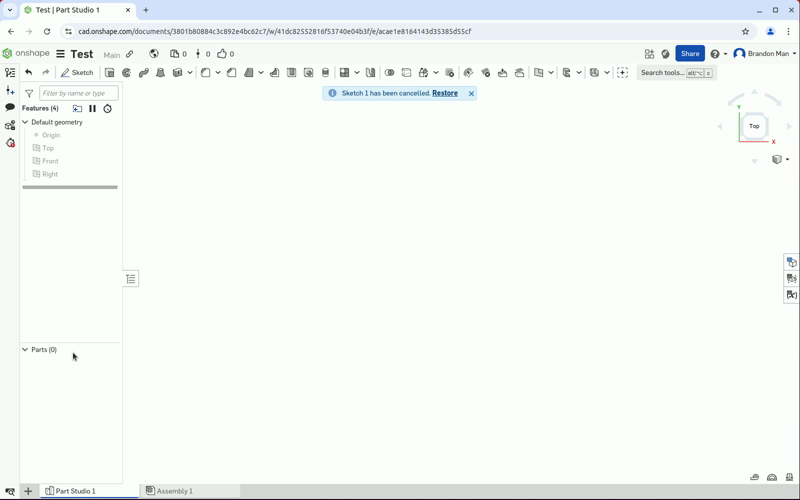
key(y)
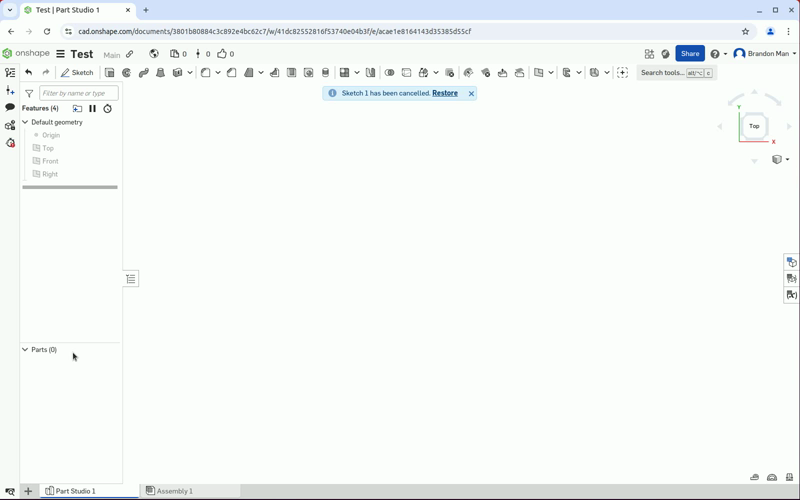
key(shift+p)
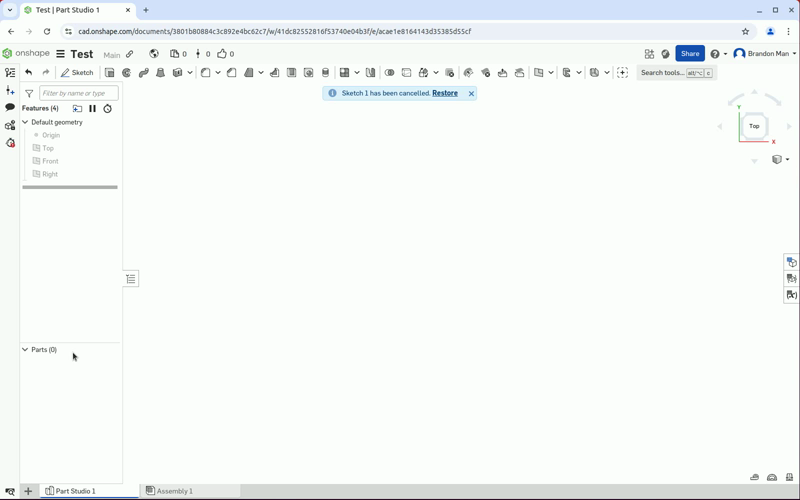
key(space)
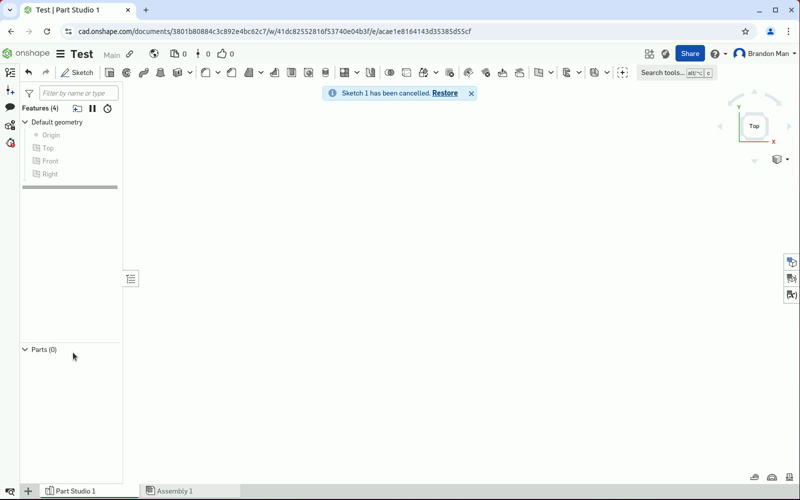
key_down(shift)
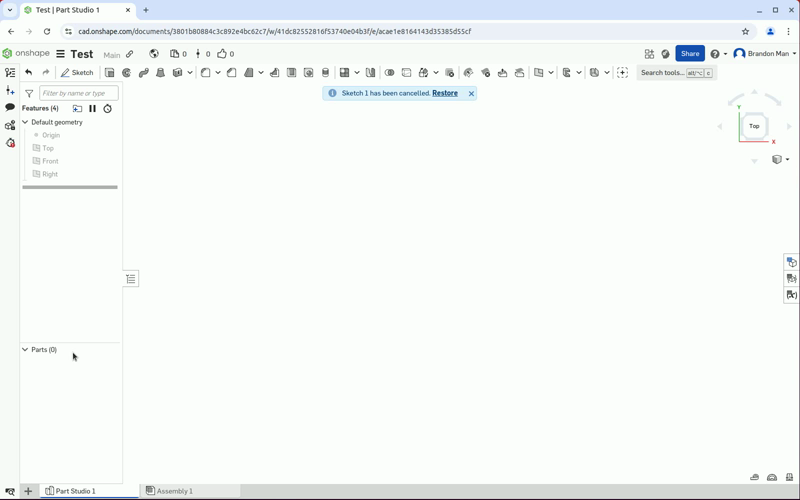
key(up)
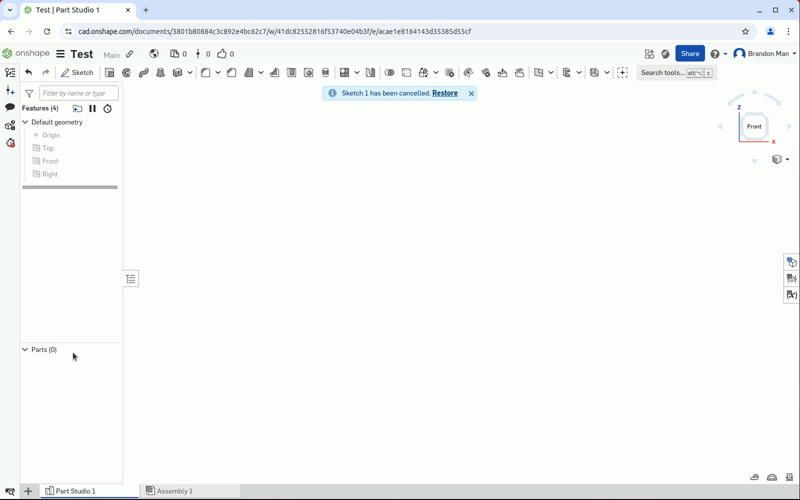
key_up(shift)
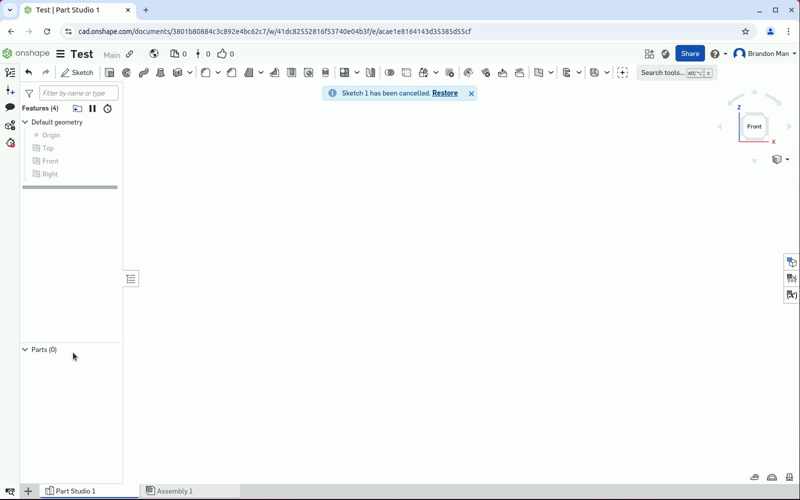
mouse_move(73, 352)
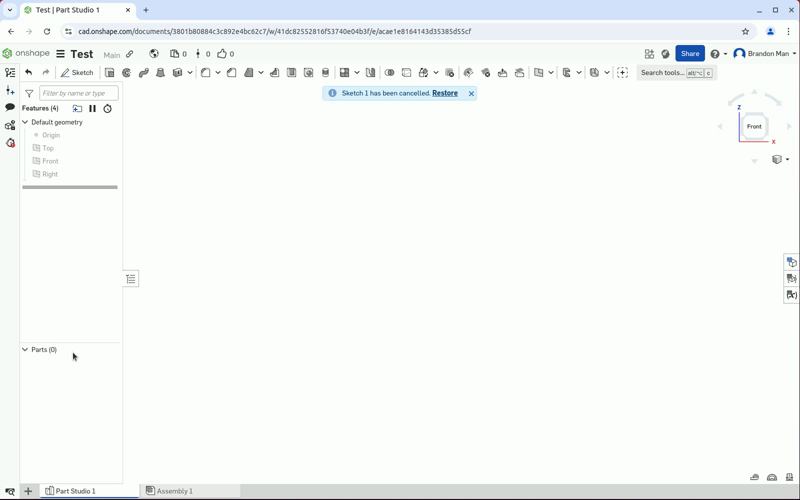
key(shift+y)
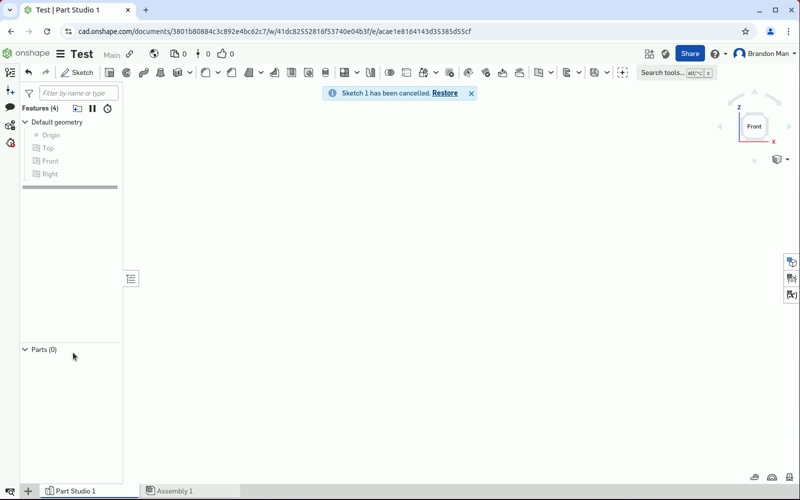
key(shift+s)
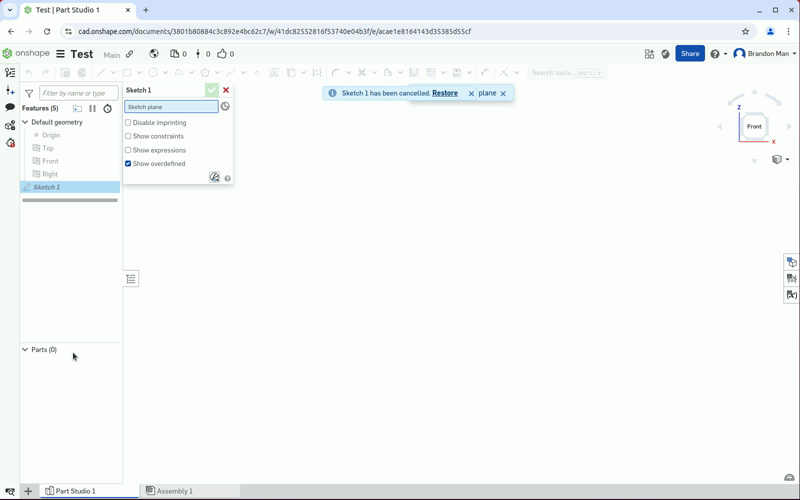
mouse_move(73, 163)
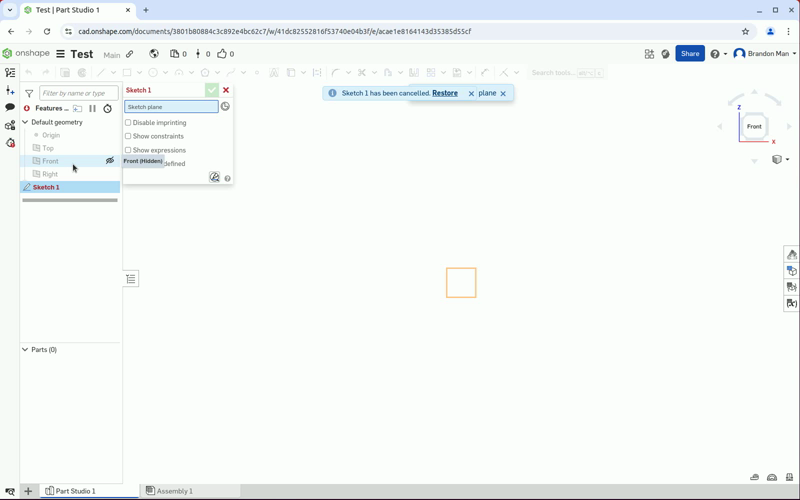
click(73, 163)
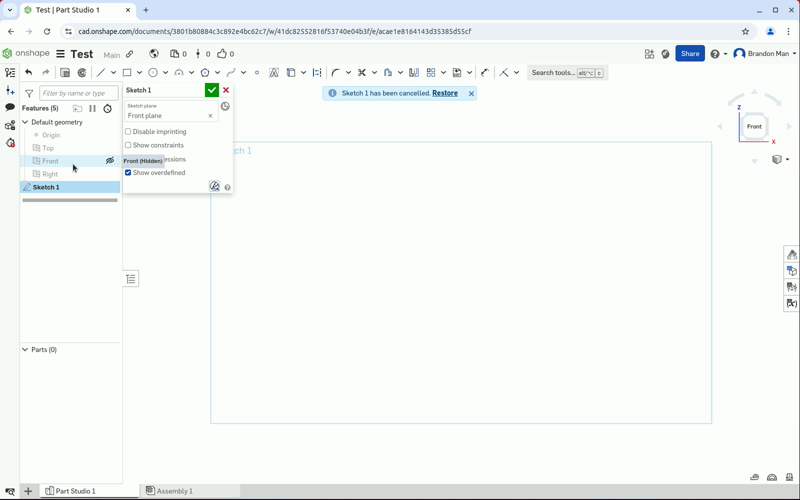
mouse_move(73, 352)
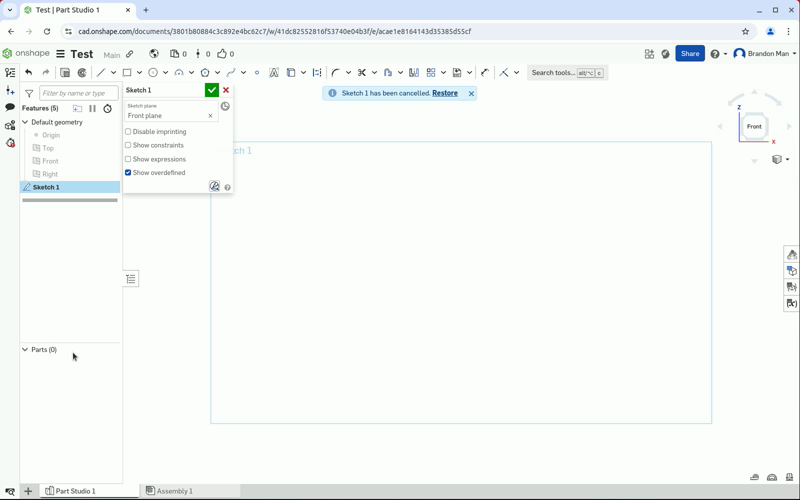
key(y)
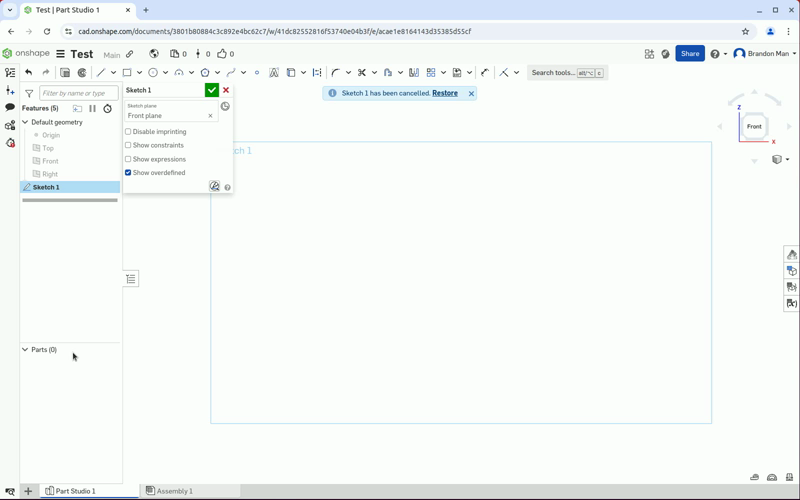
key(l)
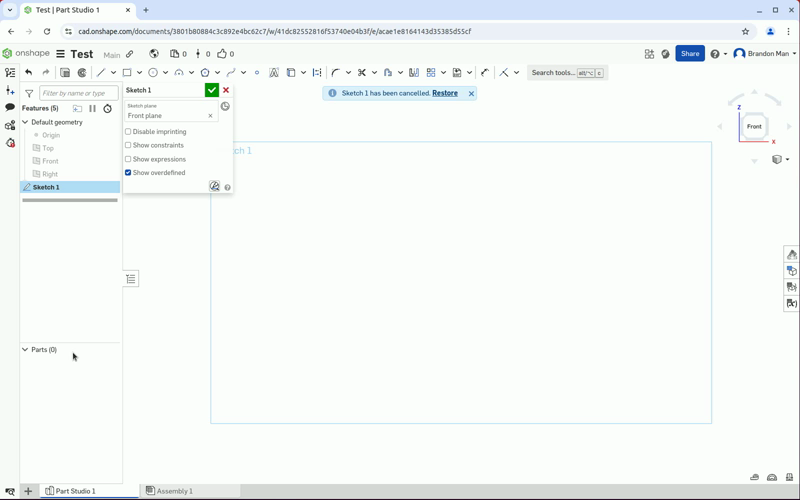
key_down(shift)
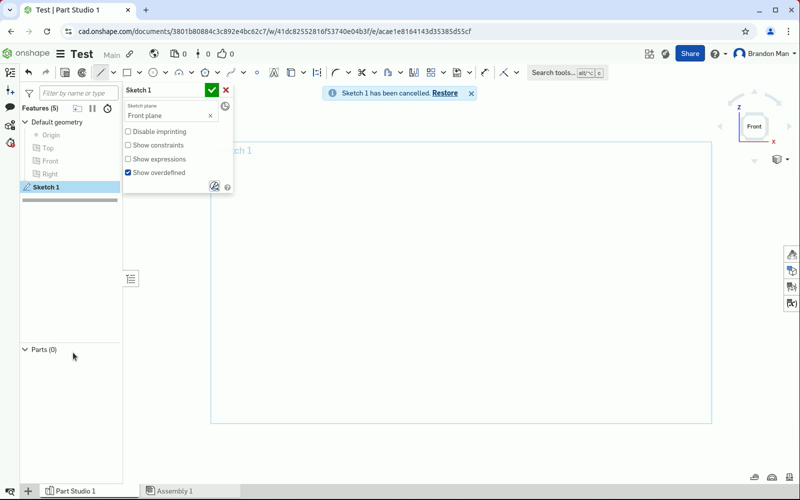
mouse_move(404, 339)
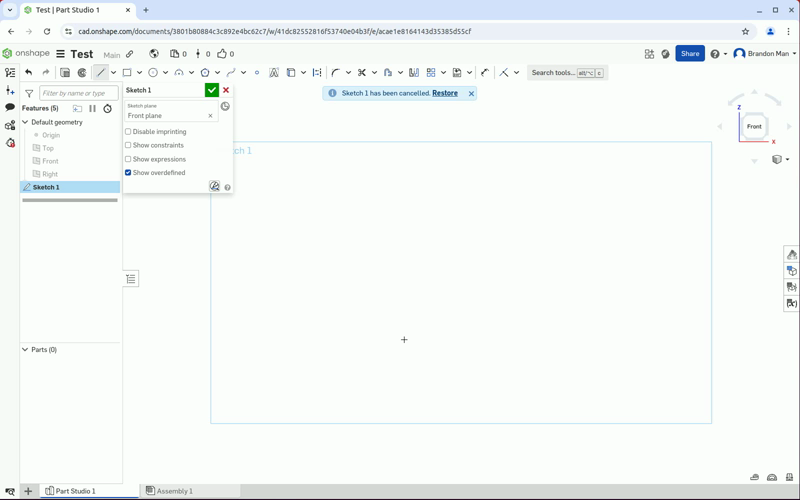
click(404, 339)
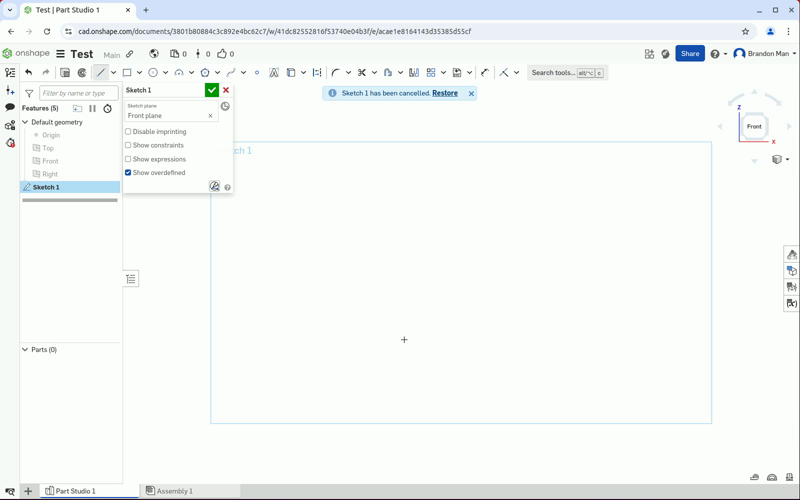
key_up(shift)
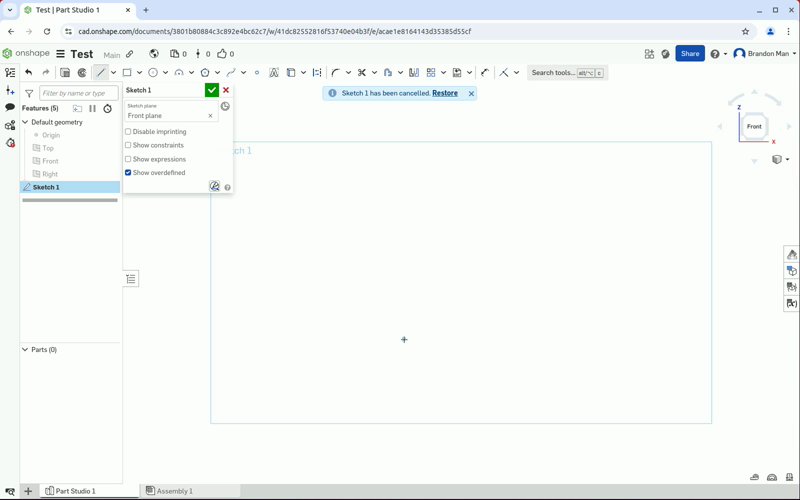
key_down(shift)
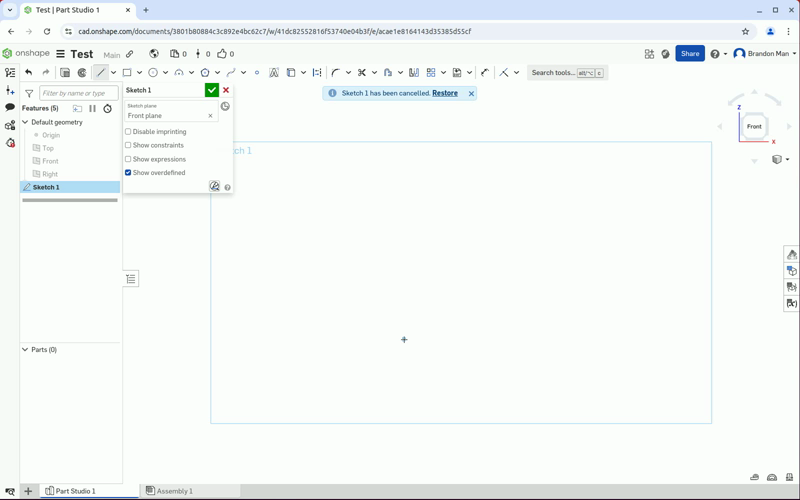
mouse_move(516, 339)
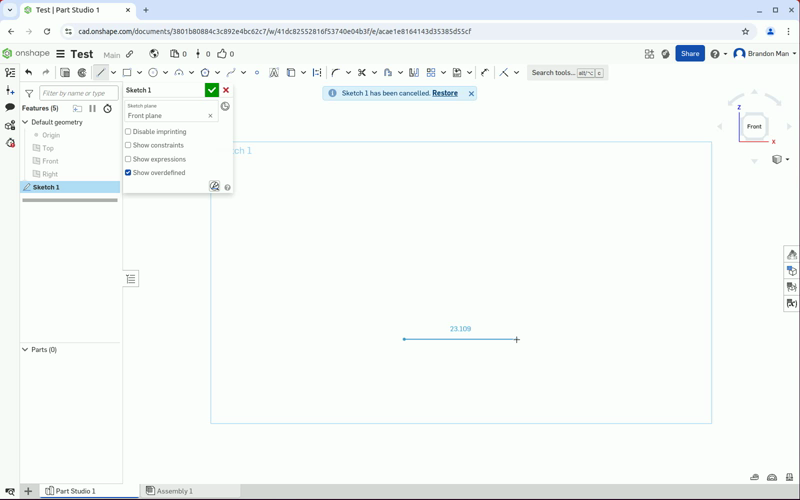
click(516, 339)
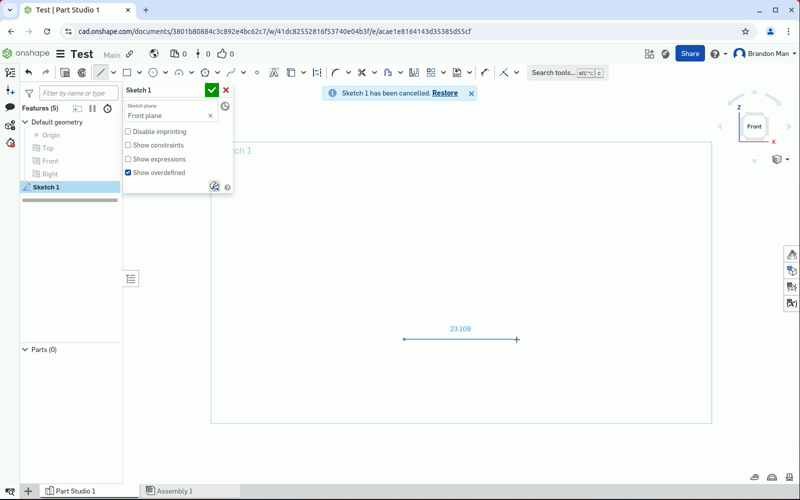
key_up(shift)
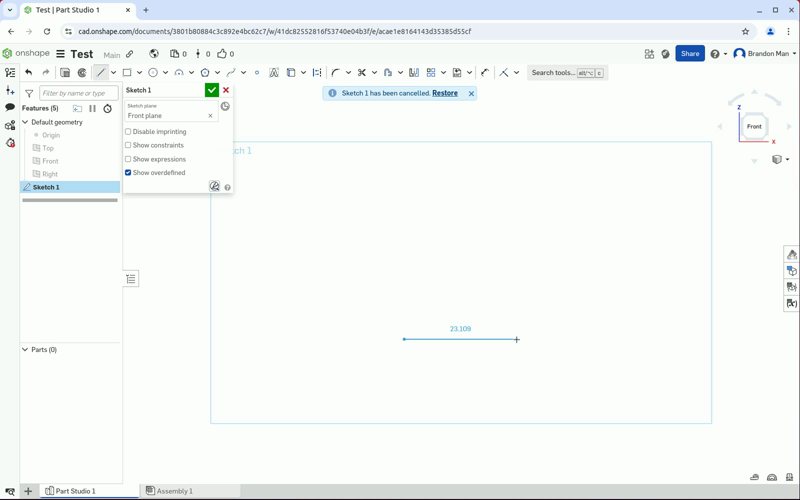
key_down(shift)
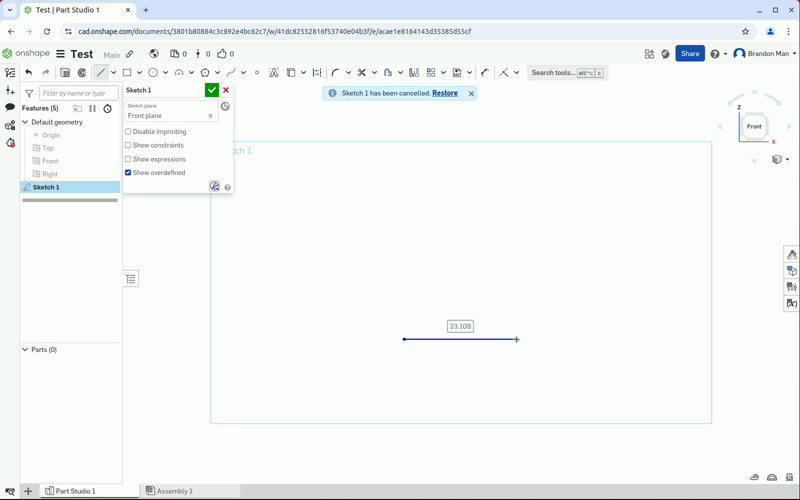
mouse_move(516, 226)
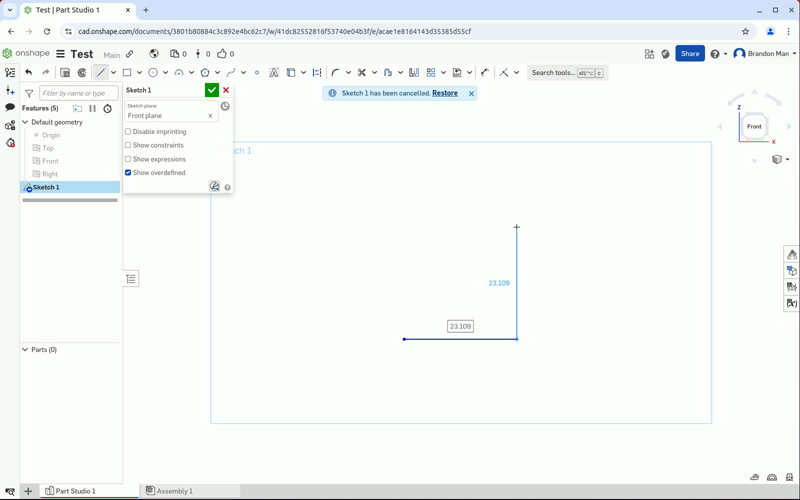
click(516, 226)
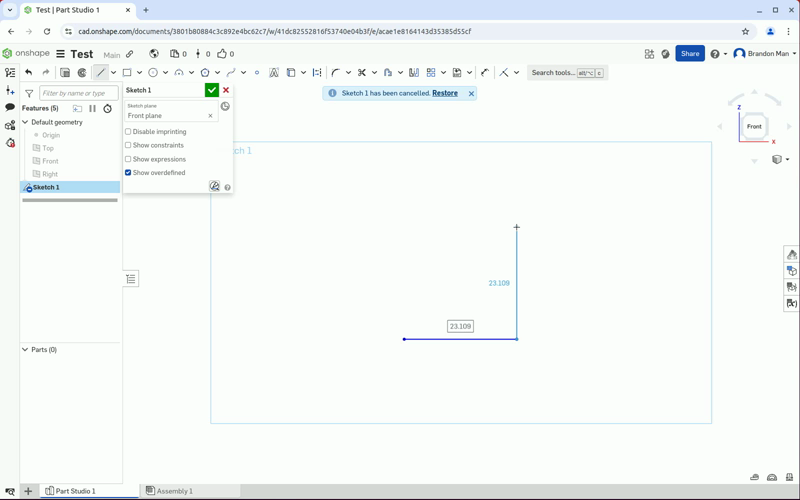
key_up(shift)
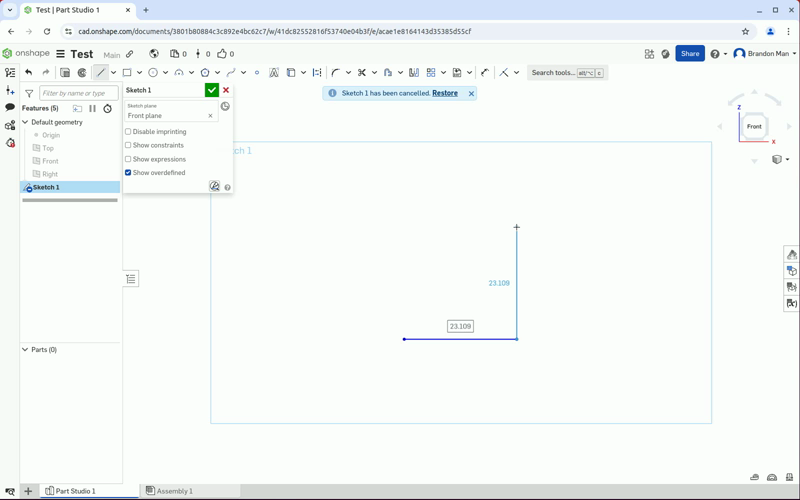
key_down(shift)
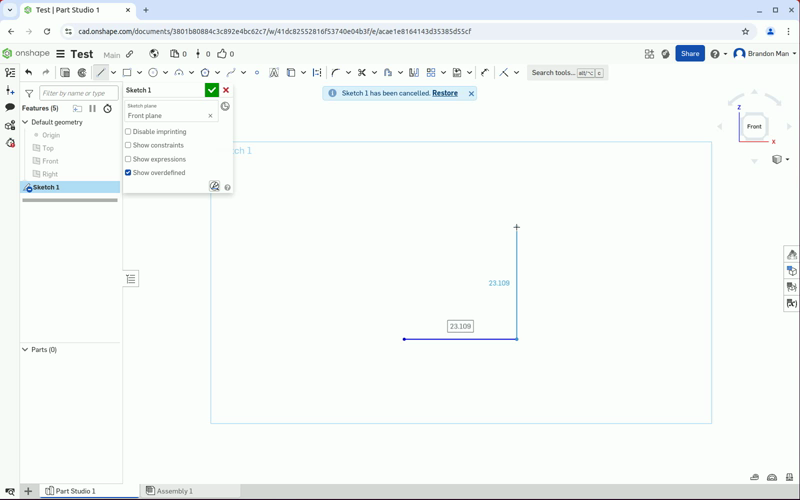
mouse_move(404, 226)
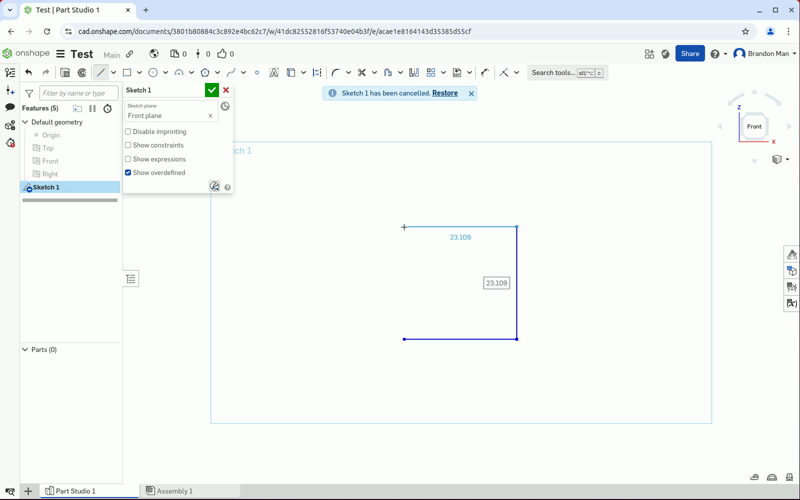
click(404, 226)
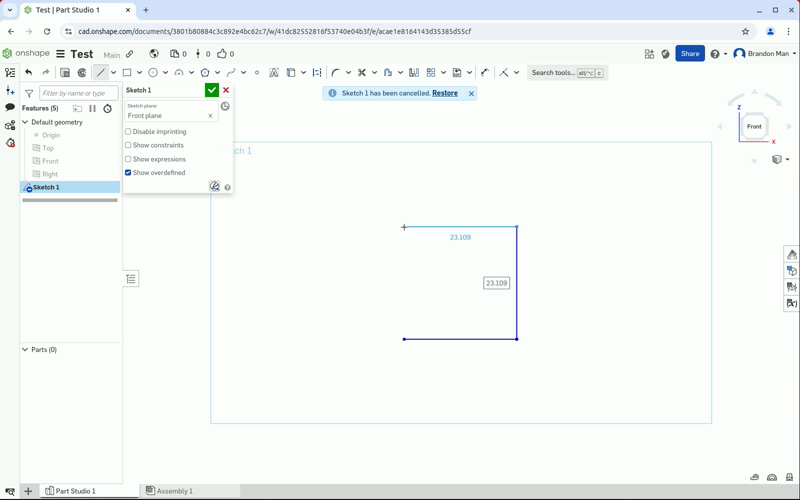
key_up(shift)
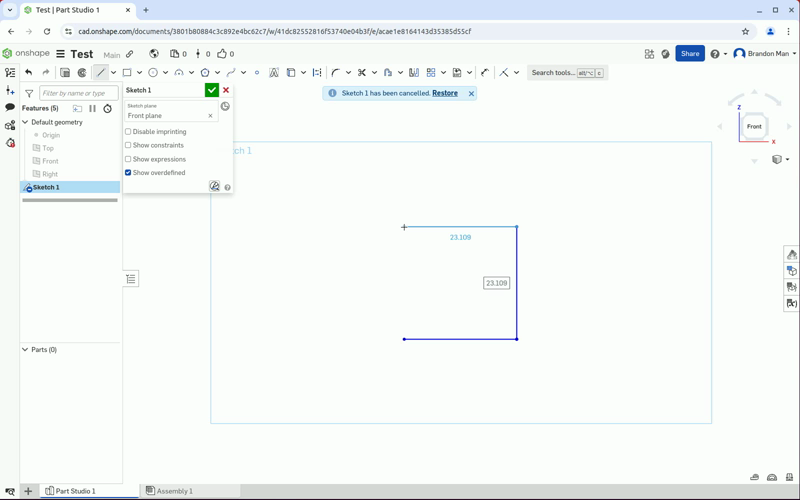
key_down(shift)
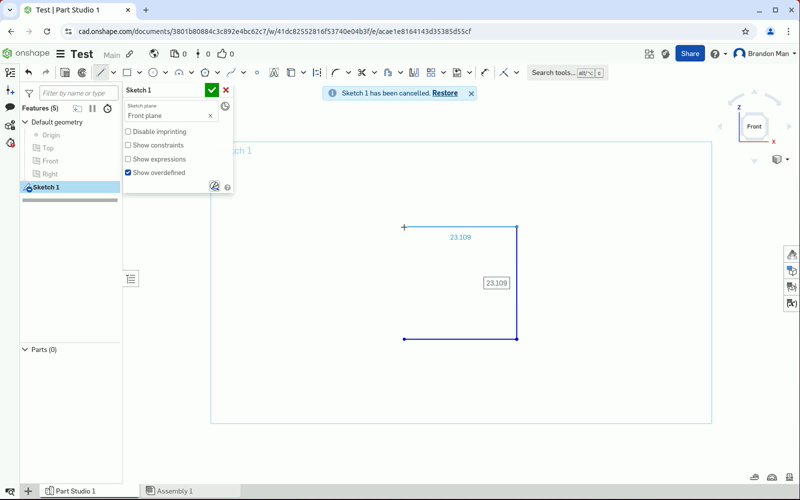
mouse_move(404, 339)
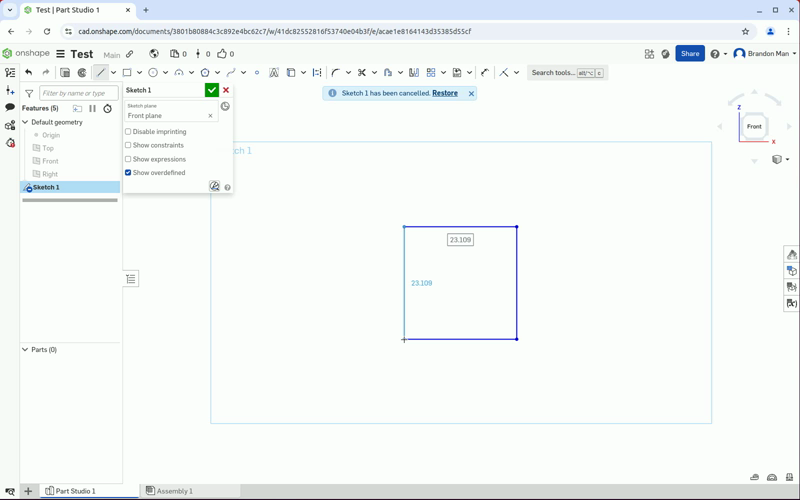
key_up(shift)
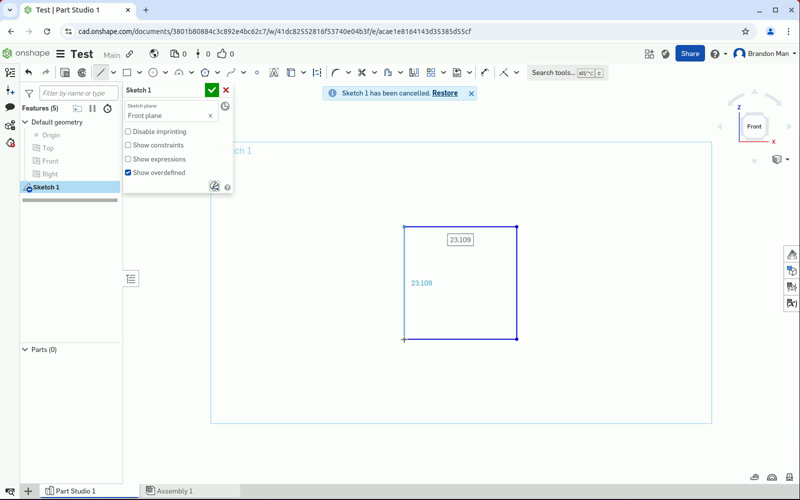
click(404, 339)
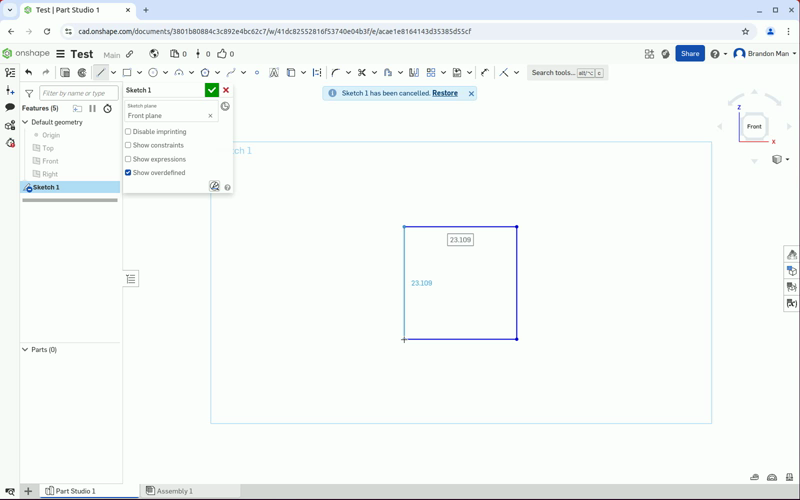
key(esc)
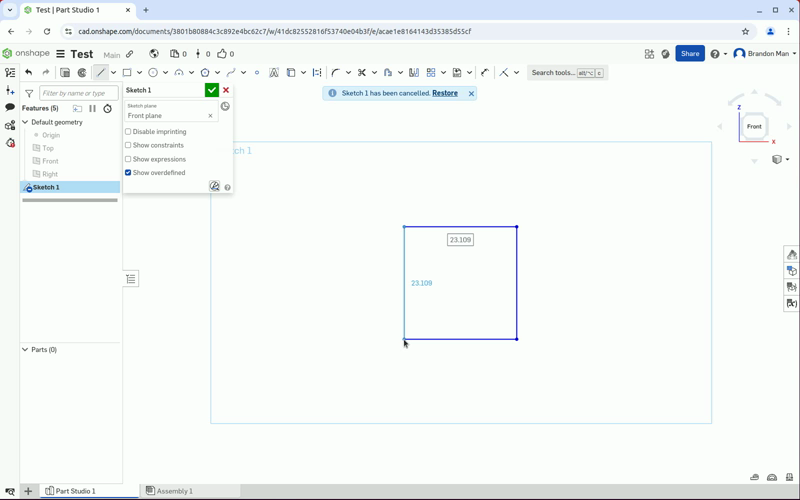
mouse_move(459, 240)
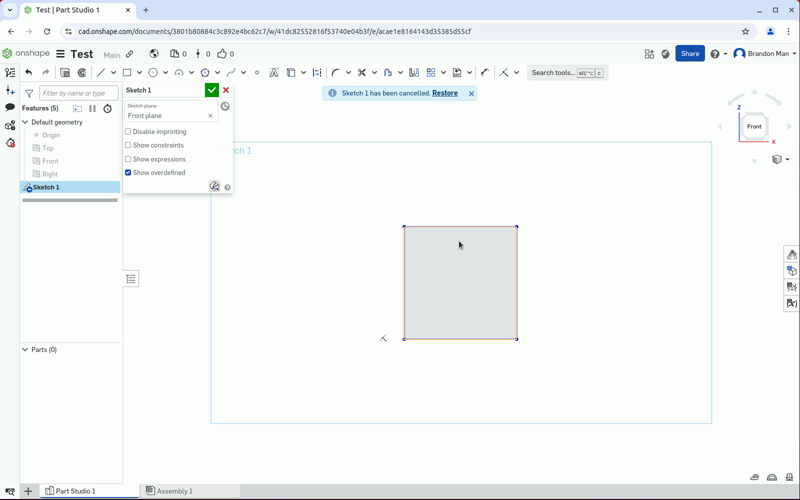
click(459, 240)
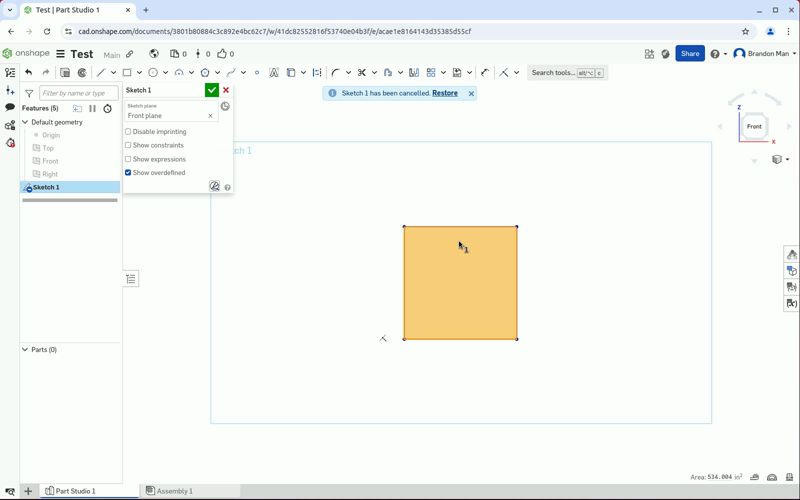
mouse_move(73, 352)
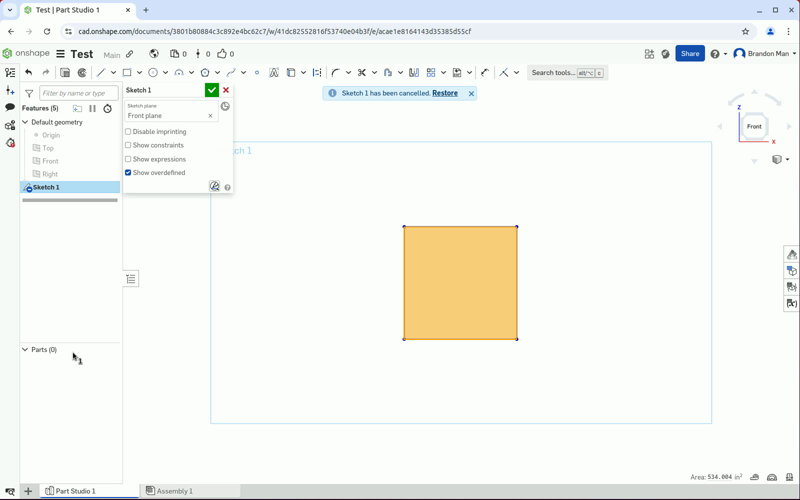
key(shift+y)
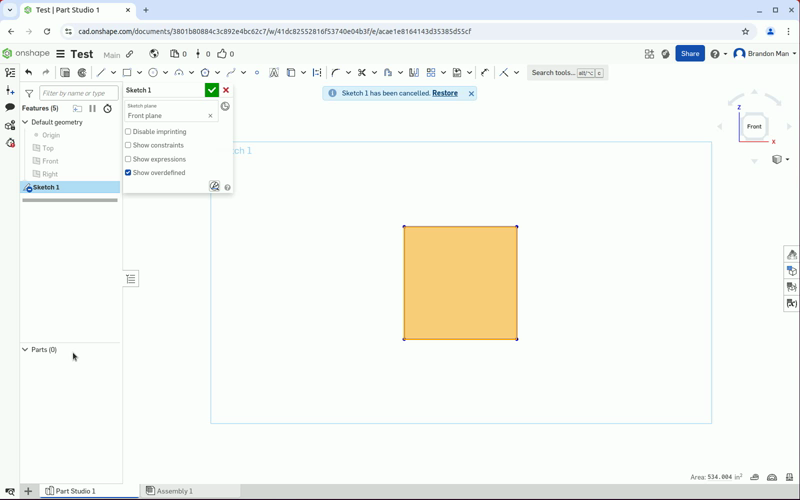
key(shift+e)
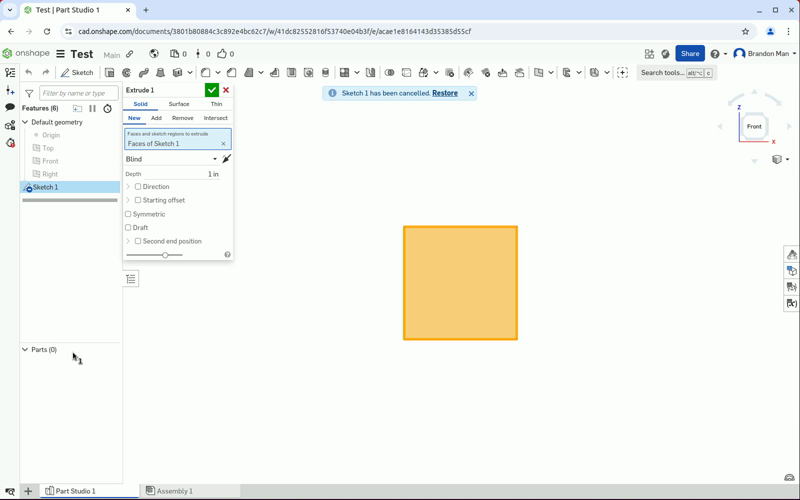
mouse_move(143, 106)
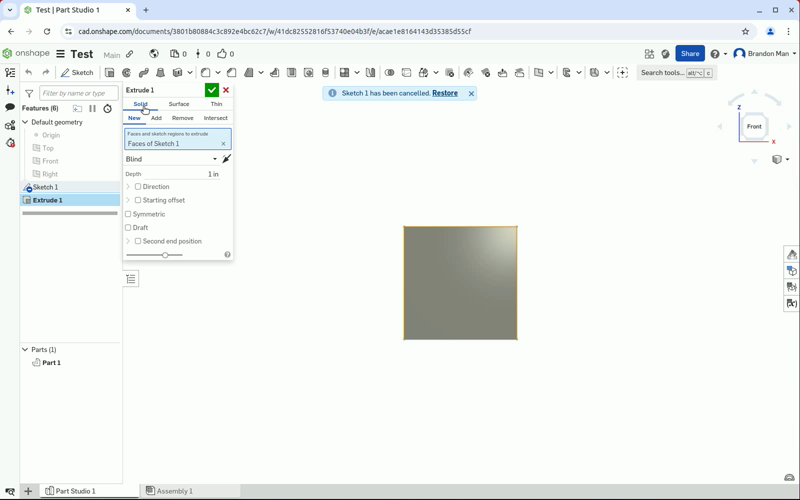
click(143, 106)
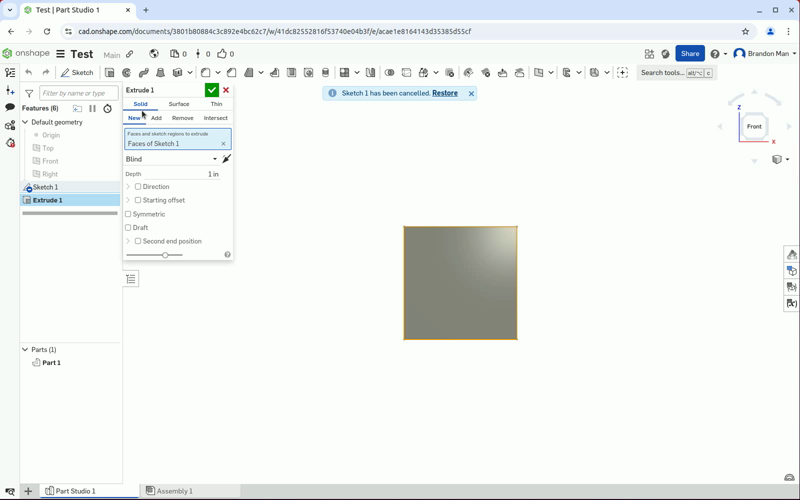
mouse_move(137, 120)
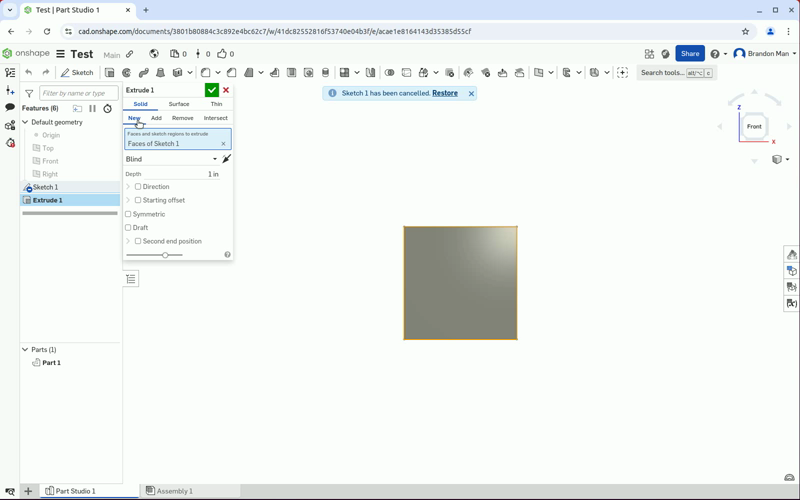
click(137, 120)
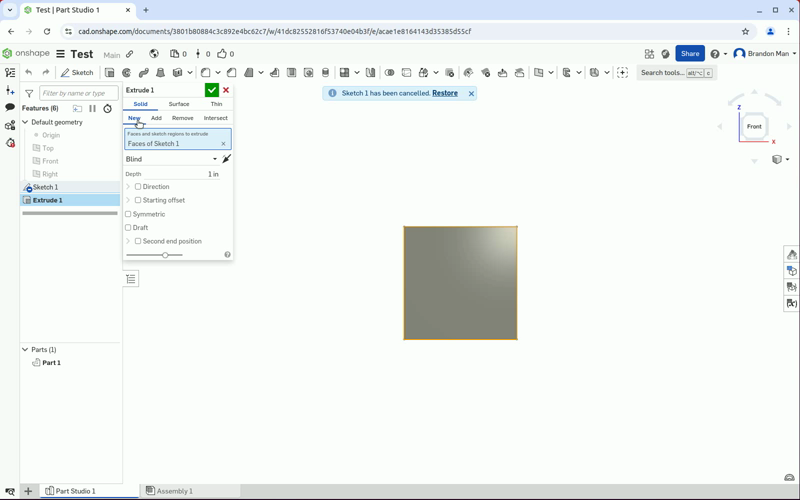
key(tab, 4)
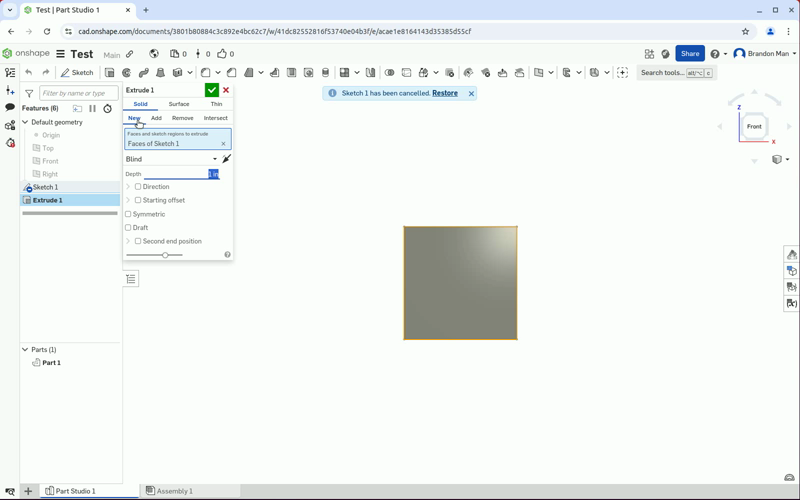
text(-23.108)
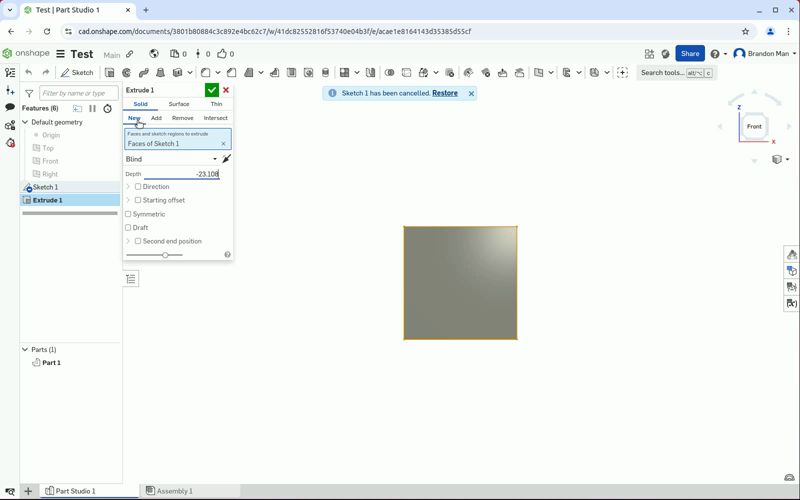
key(enter)
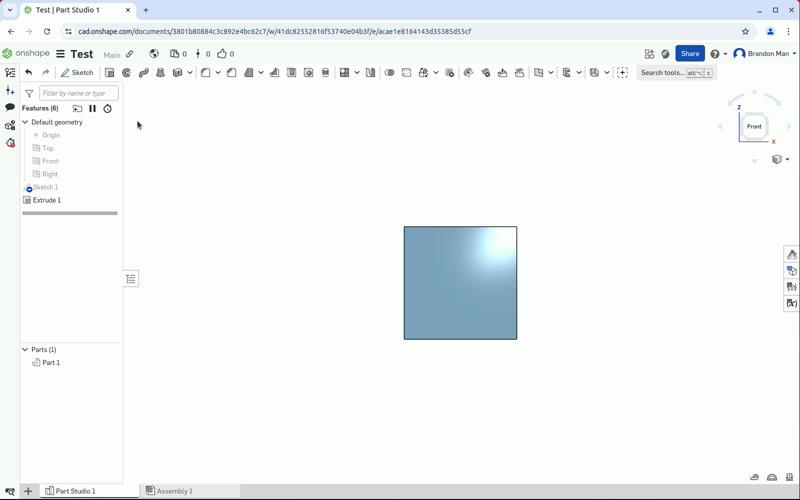
key(shift+h)
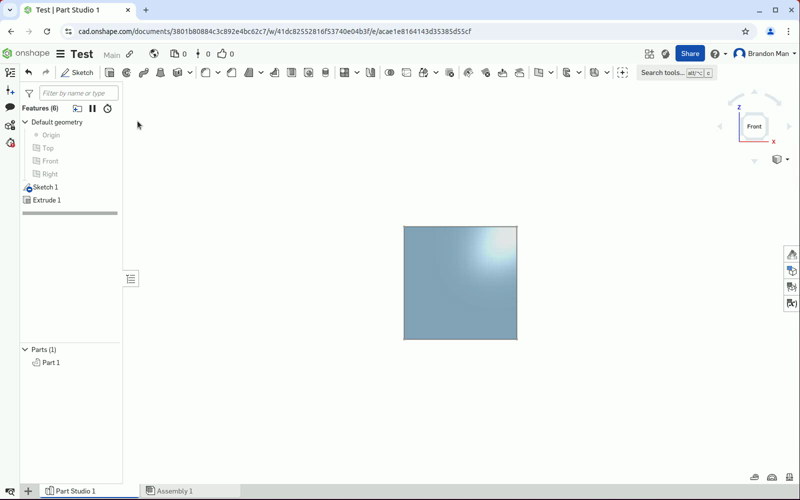
key(shift+h)
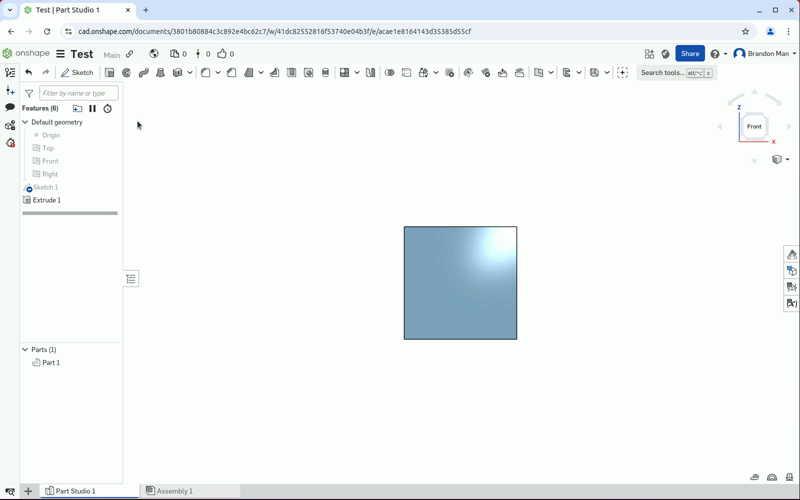
mouse_move(73, 189)
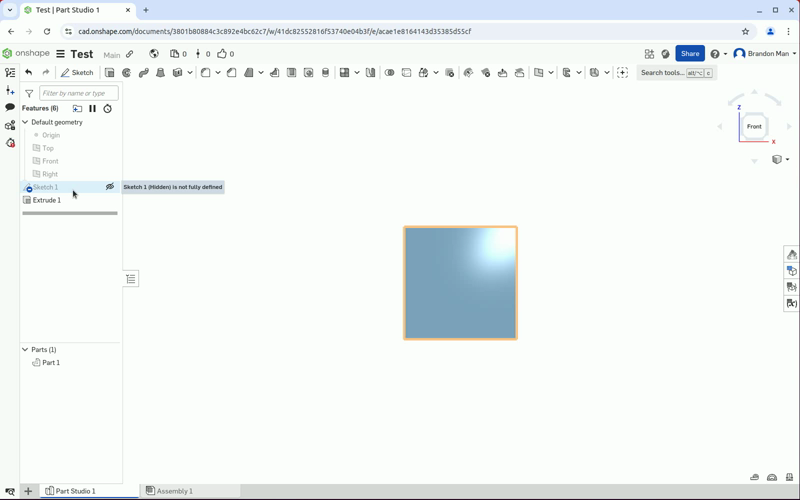
click(73, 189)
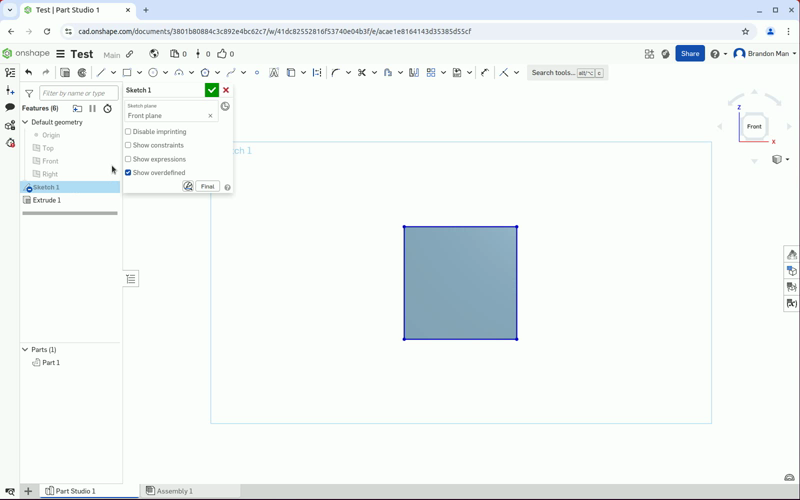
mouse_move(229, 92)
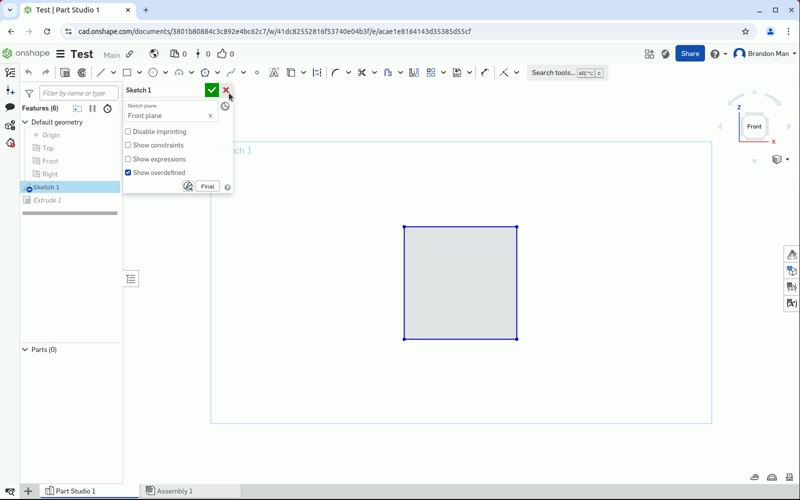
click(229, 92)
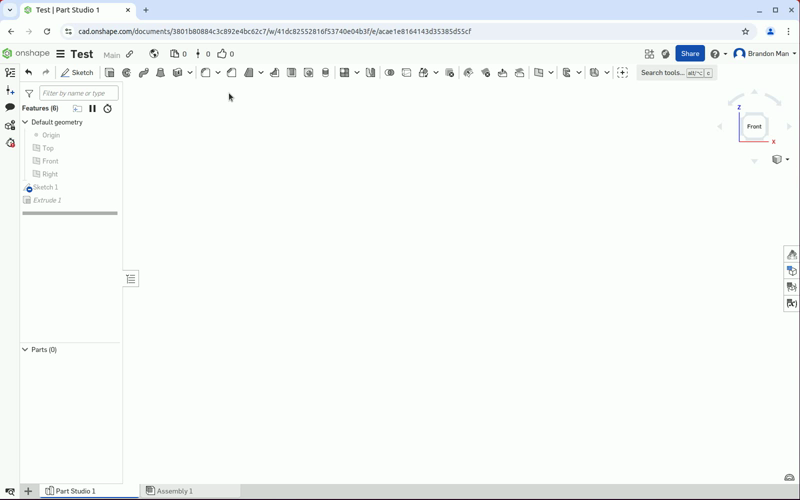
mouse_move(73, 352)
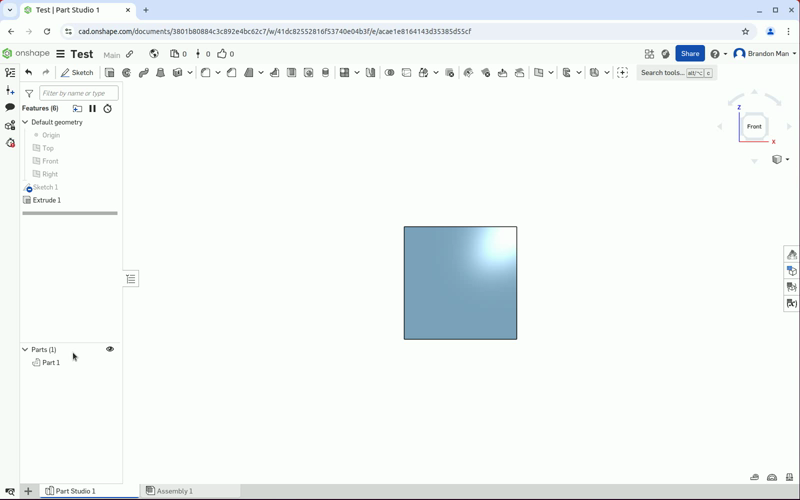
key(y)
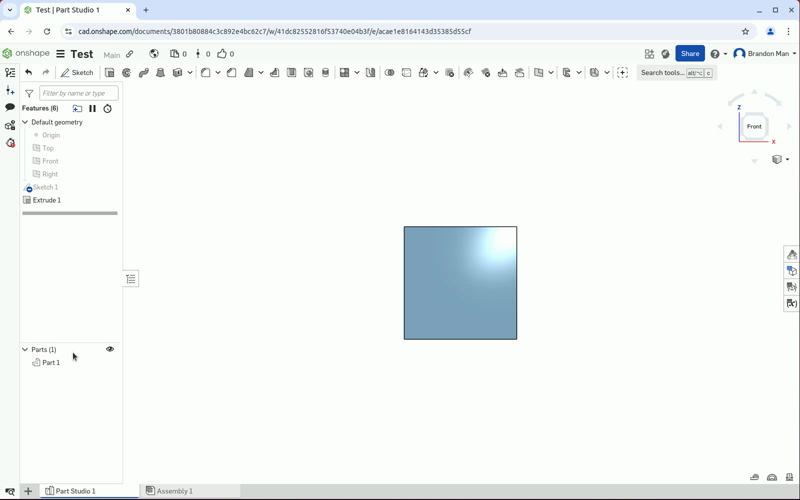
key(shift+p)
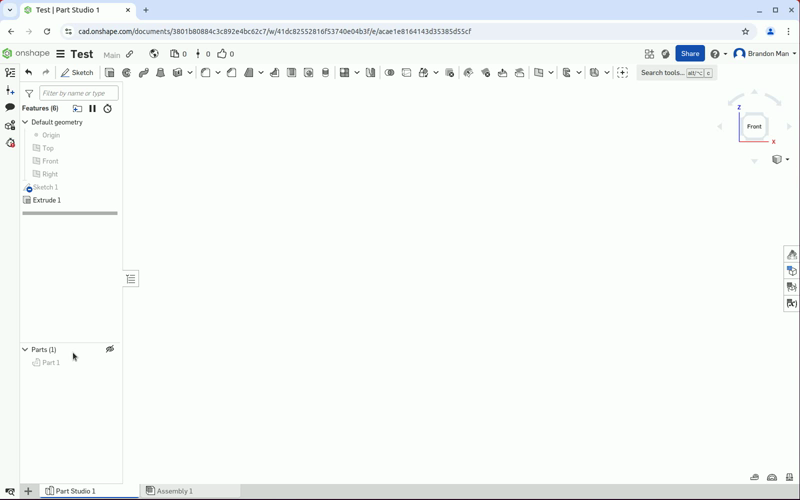
key(space)
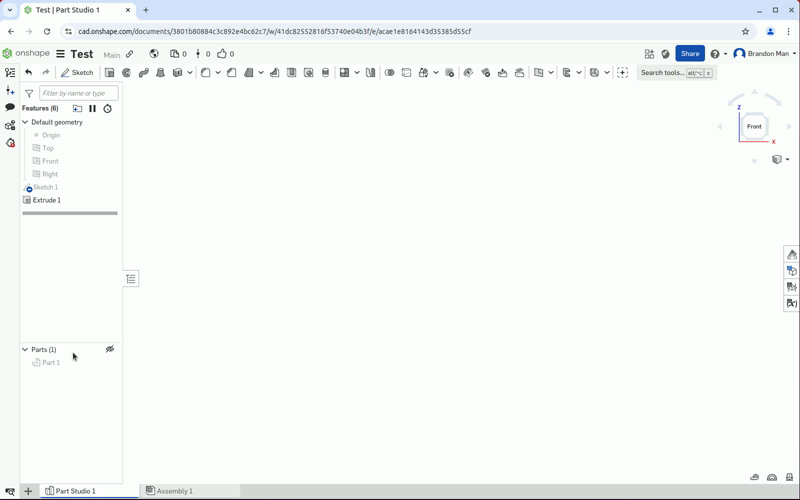
key_down(shift)
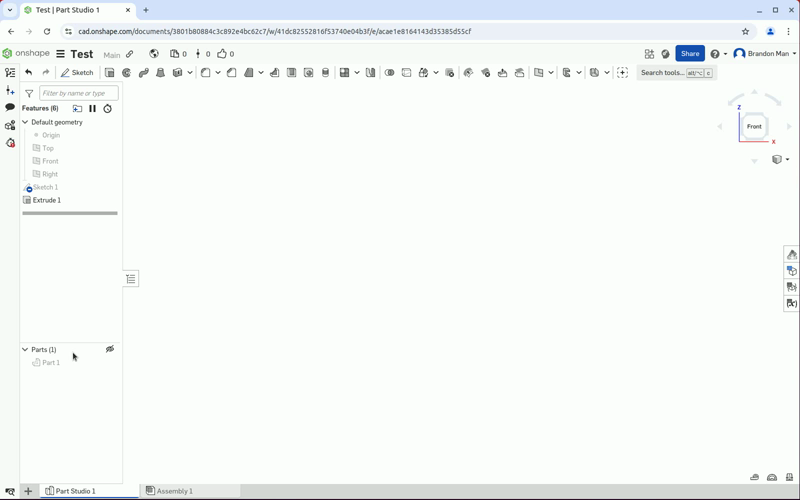
key(down)
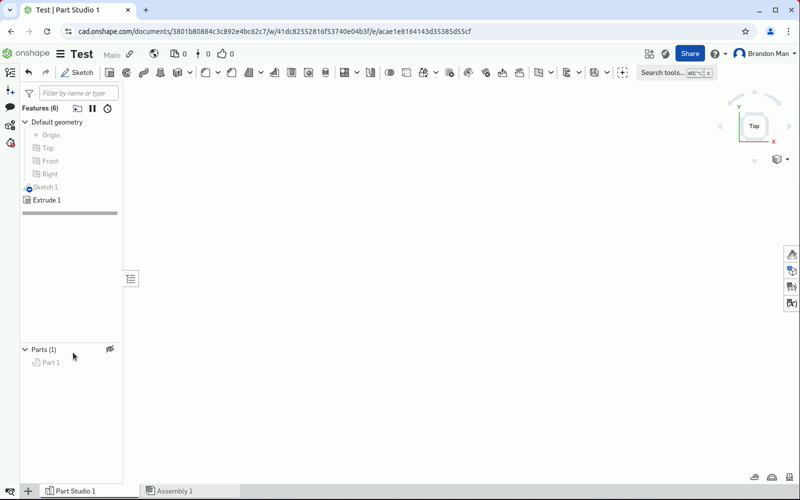
key_up(shift)
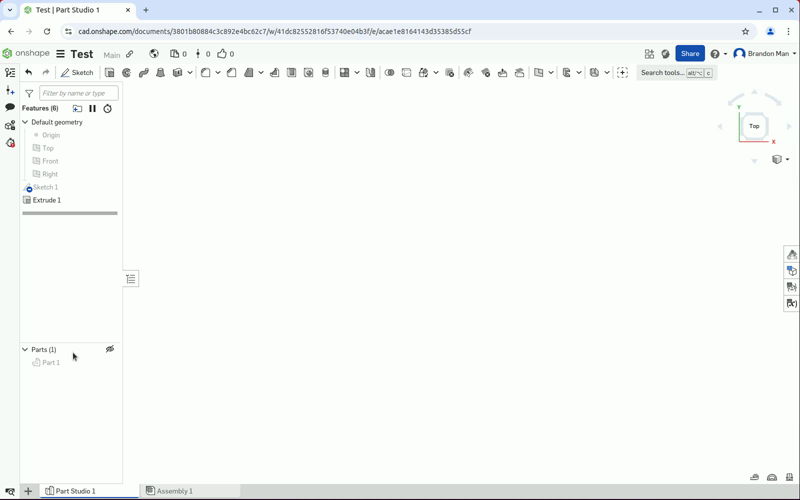
mouse_move(73, 352)
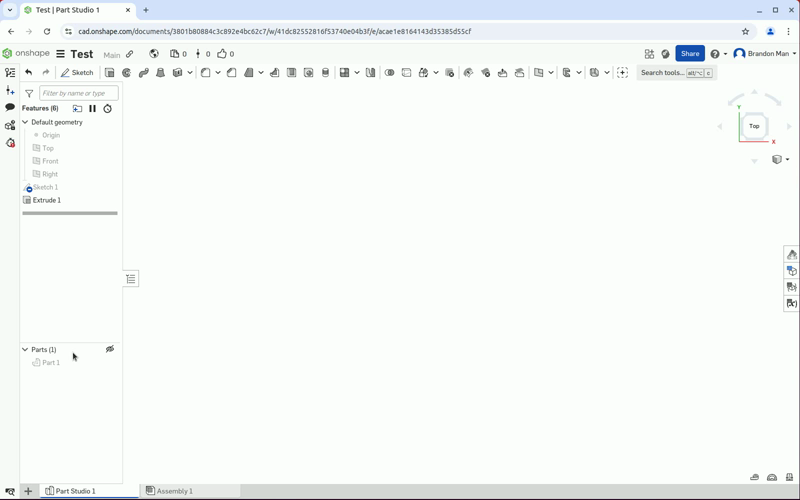
key(shift+y)
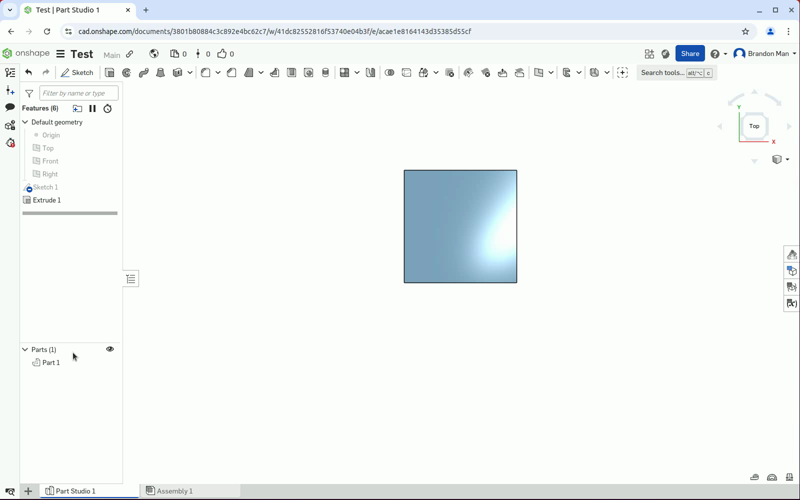
mouse_move(541, 75)
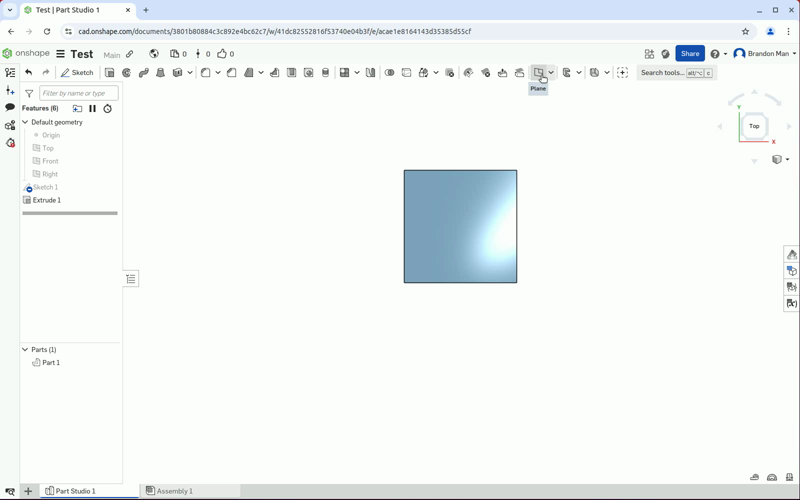
click(541, 75)
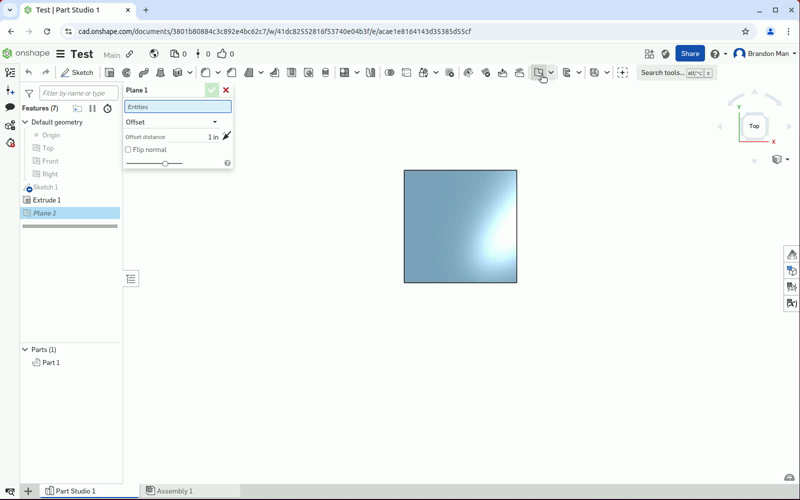
mouse_move(73, 150)
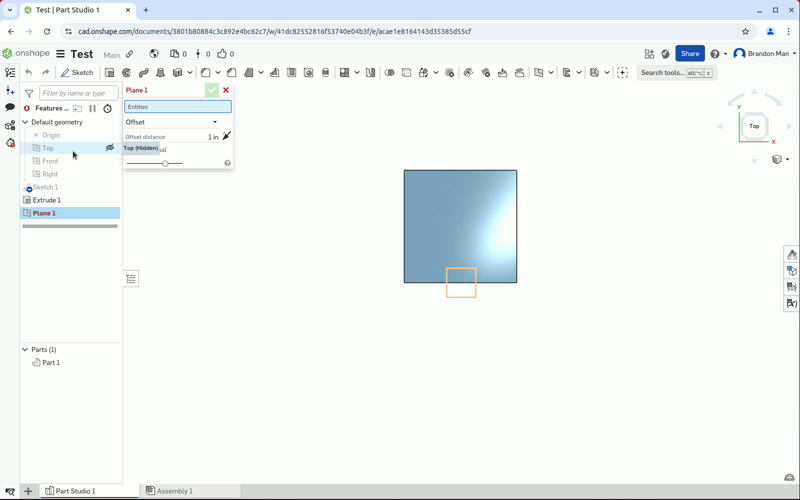
click(73, 150)
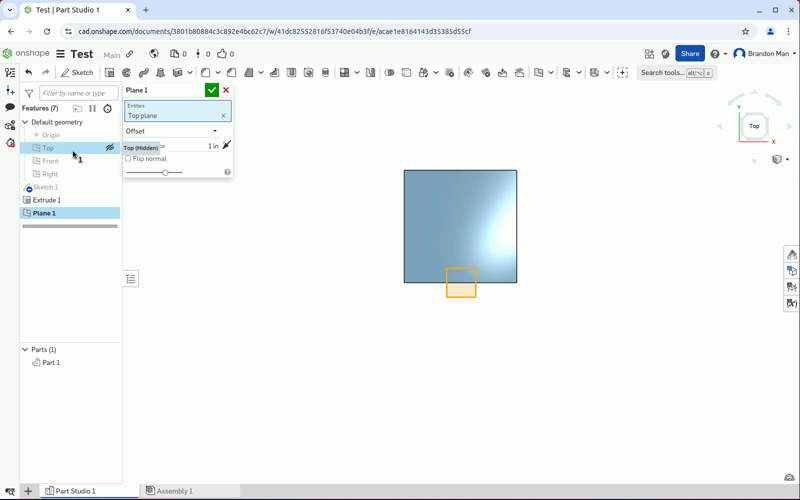
key(tab, 2)
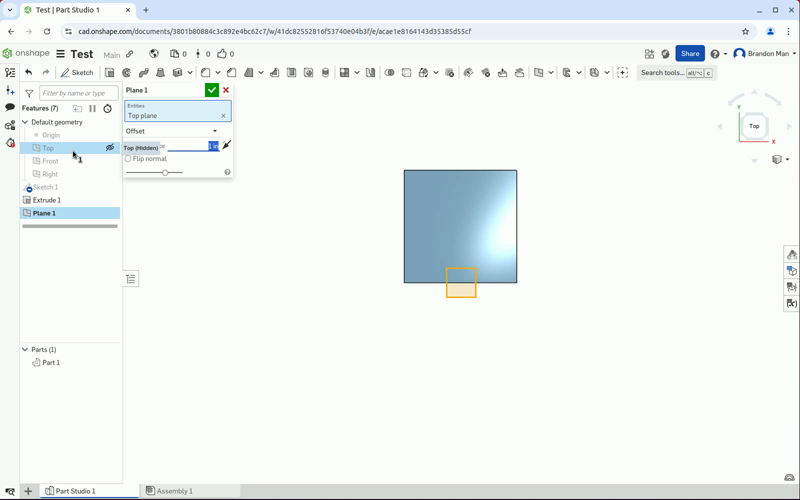
text(11.554)
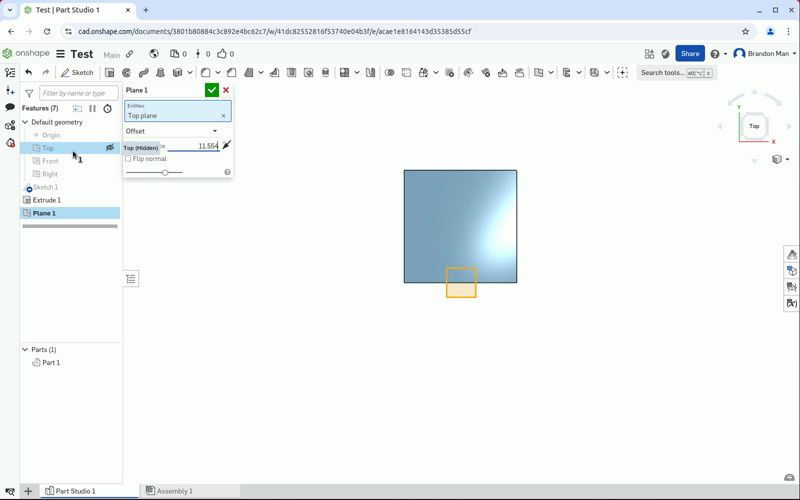
key(enter, 2)
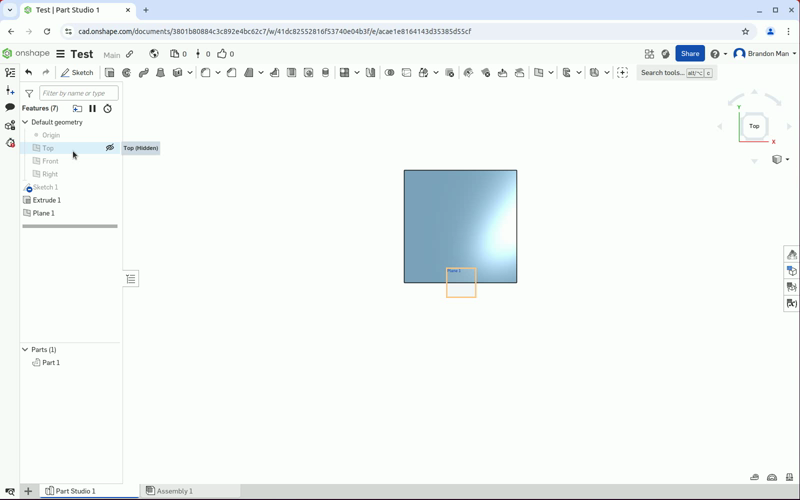
key(shift+s)
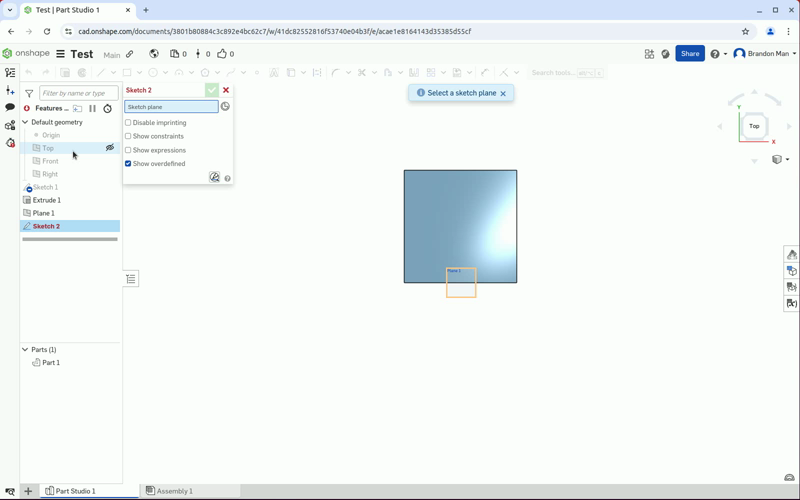
mouse_move(73, 215)
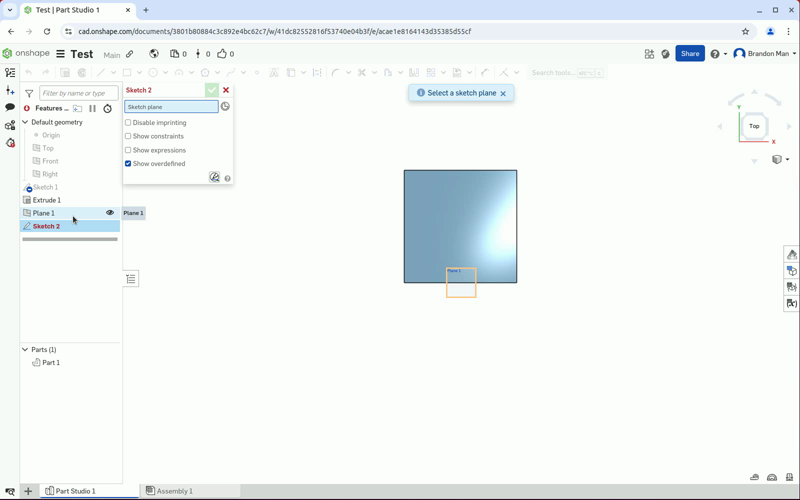
click(73, 215)
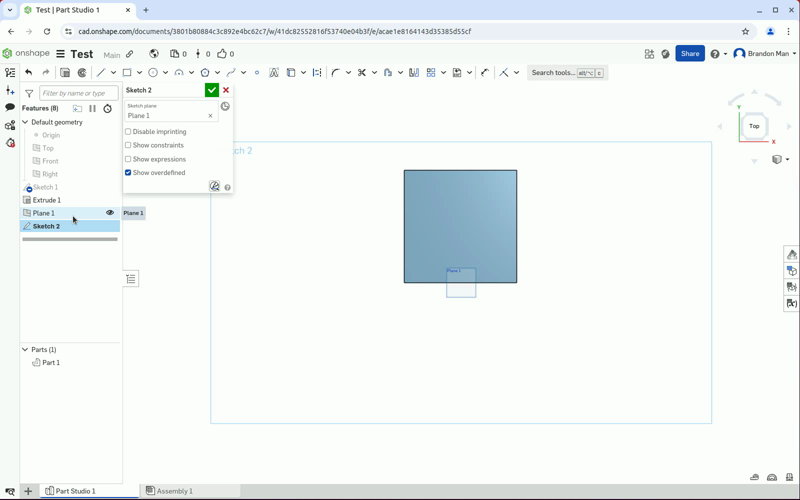
mouse_move(73, 352)
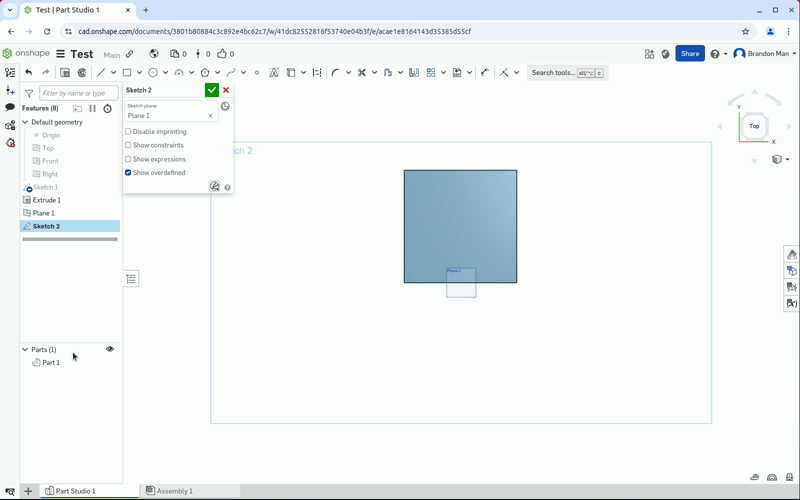
key(y)
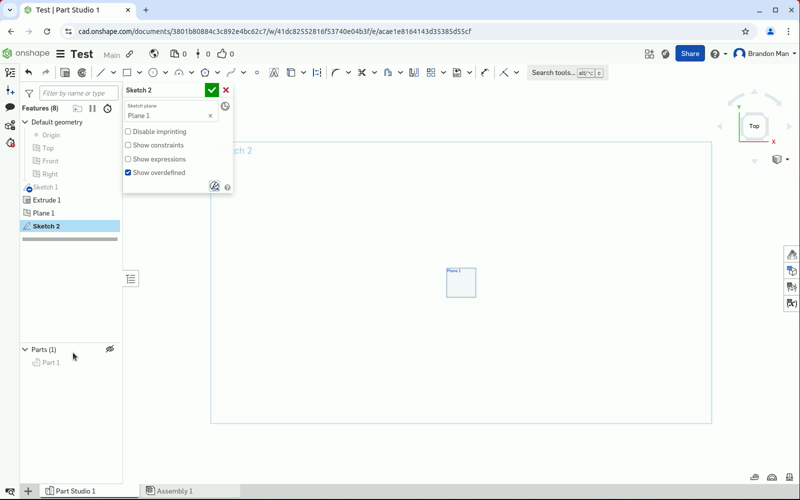
key(l)
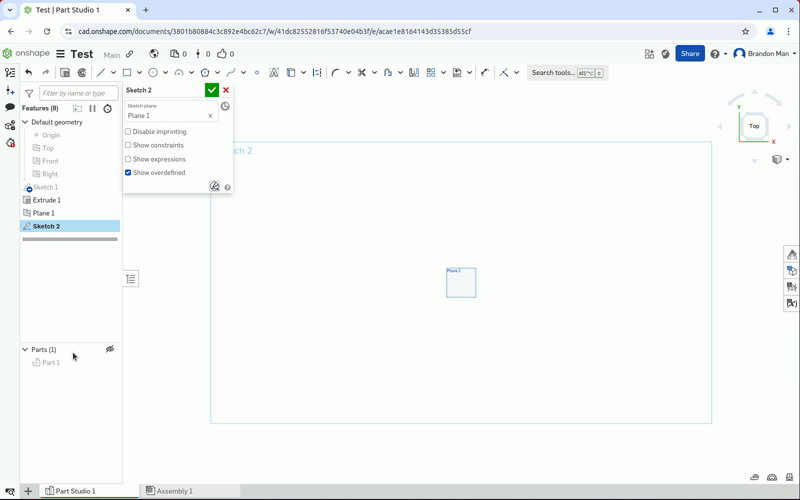
key_down(shift)
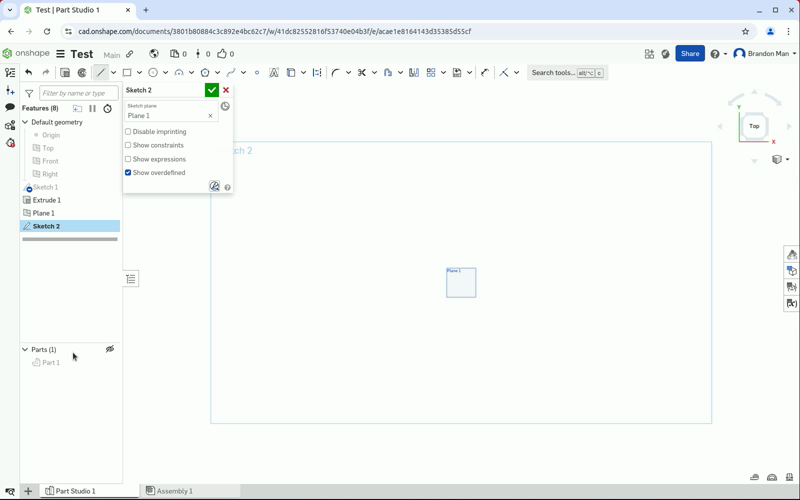
mouse_move(405, 281)
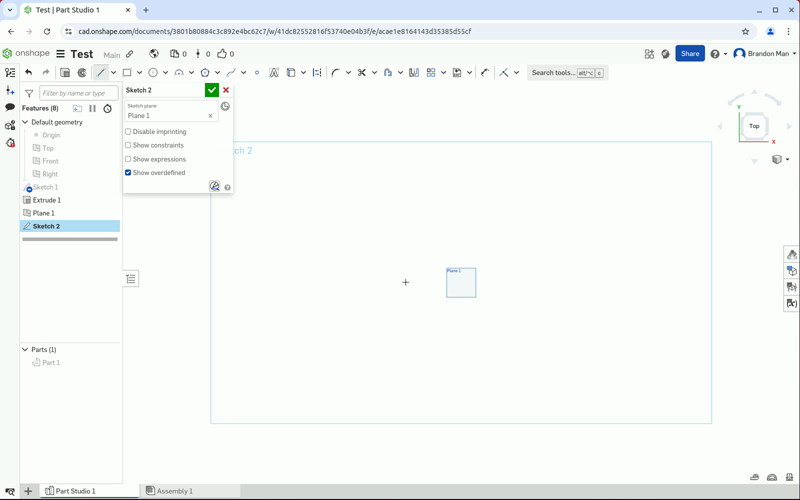
click(405, 281)
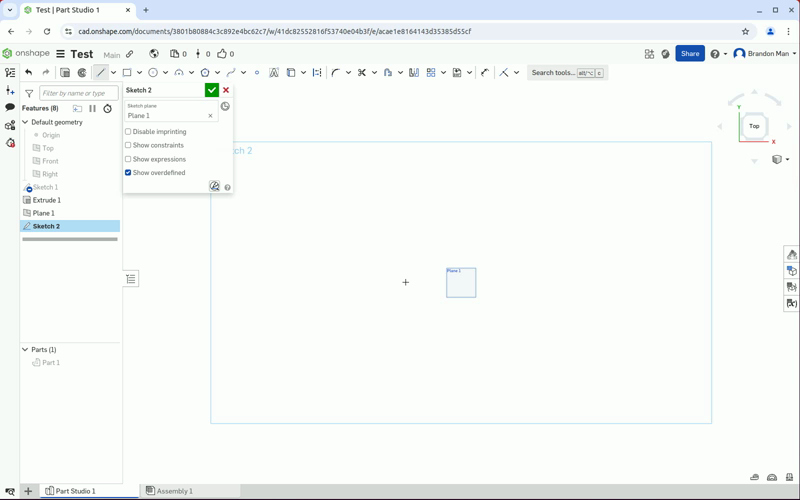
key_up(shift)
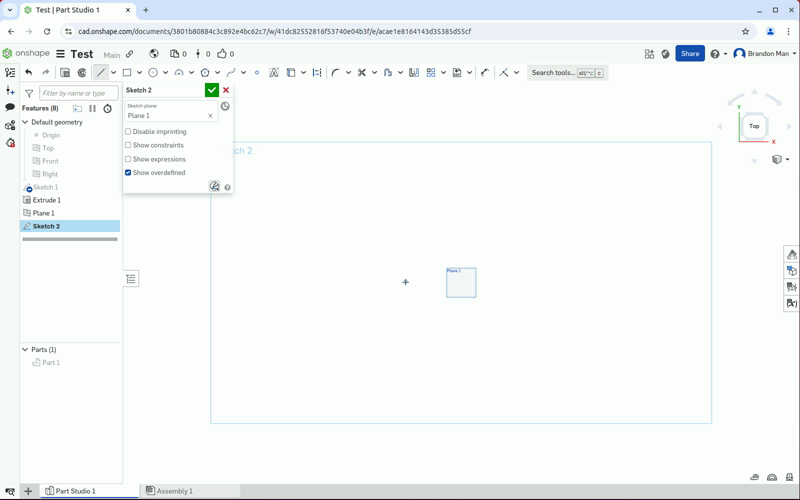
key_down(shift)
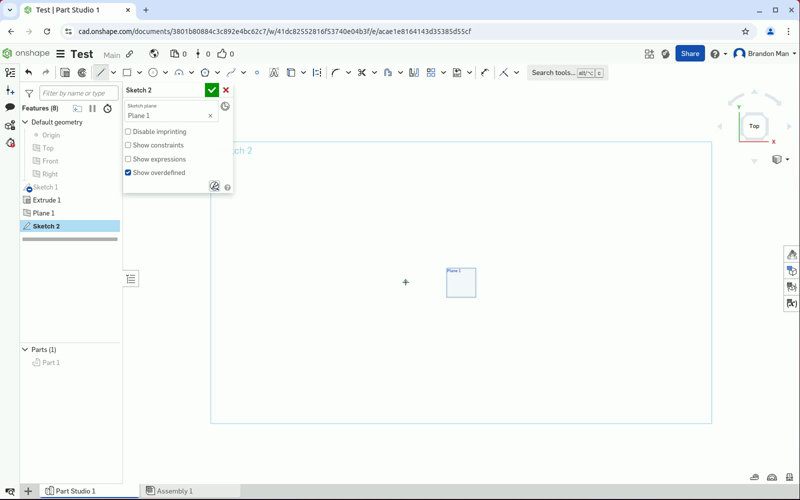
mouse_move(516, 281)
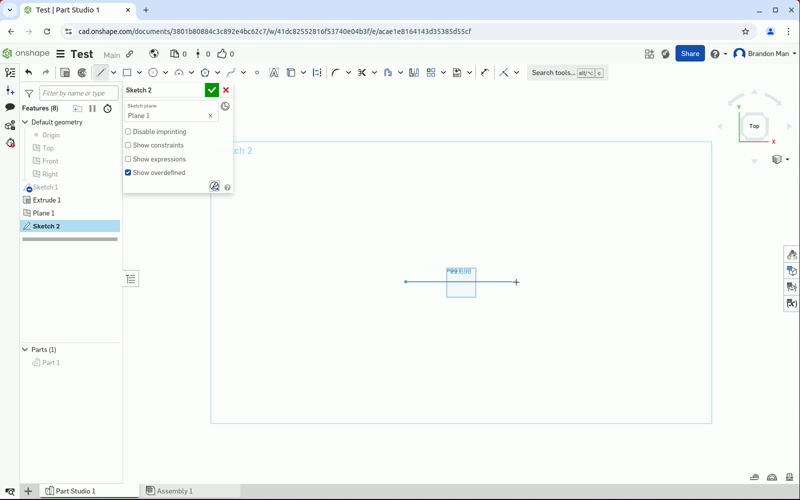
click(516, 281)
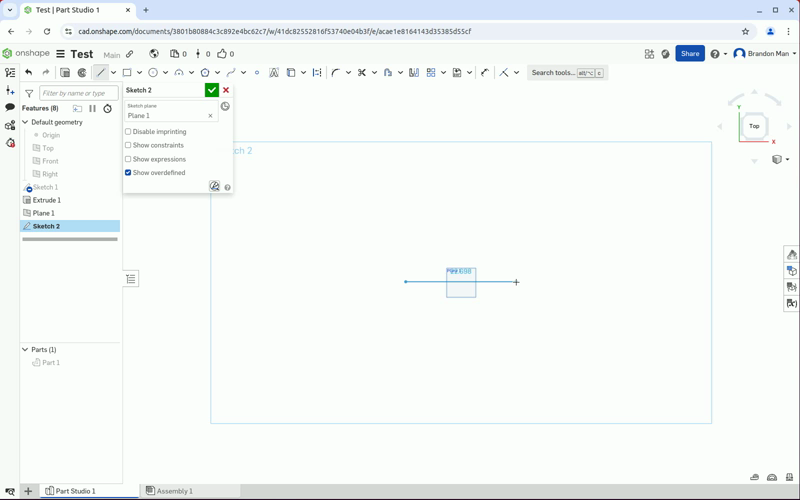
key_up(shift)
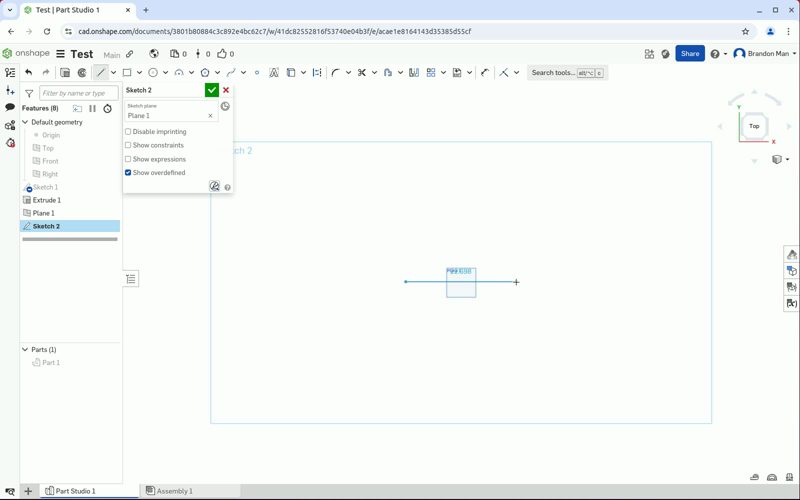
key_down(shift)
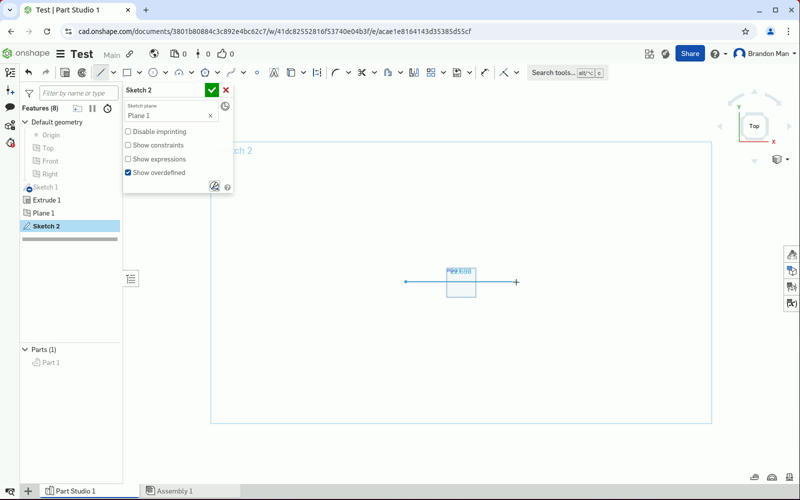
mouse_move(516, 171)
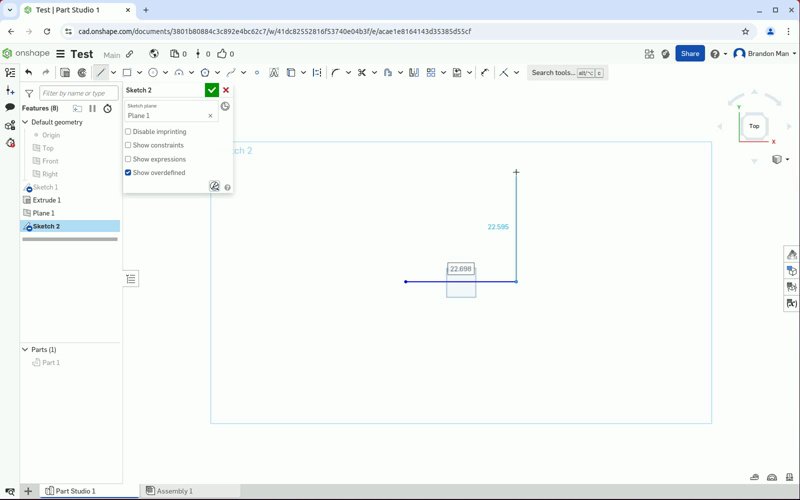
click(516, 171)
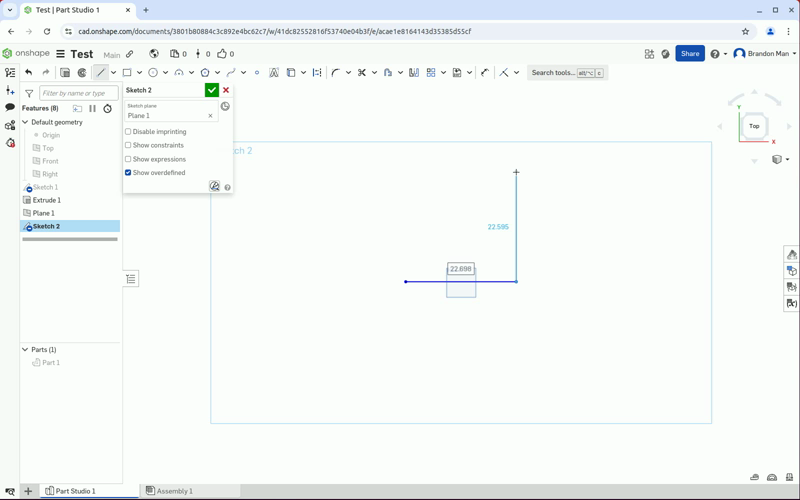
key_up(shift)
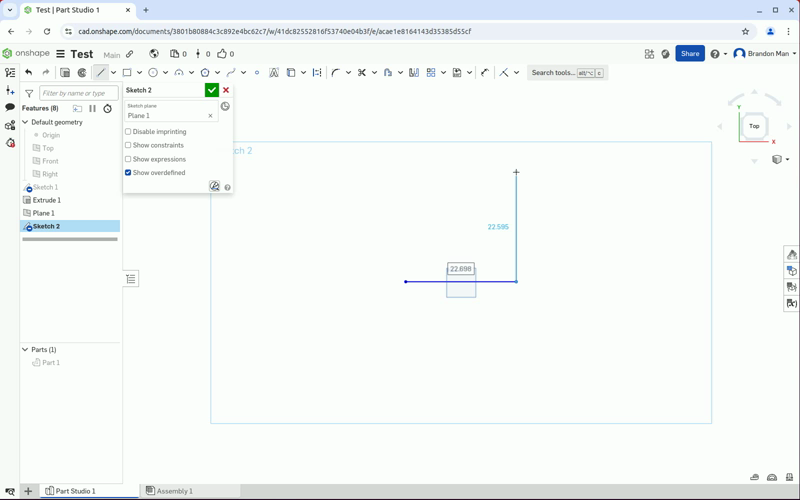
key_down(shift)
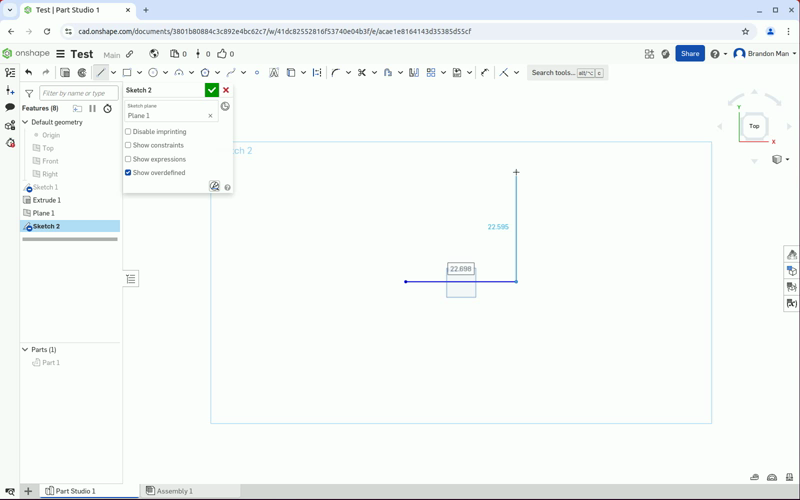
mouse_move(405, 171)
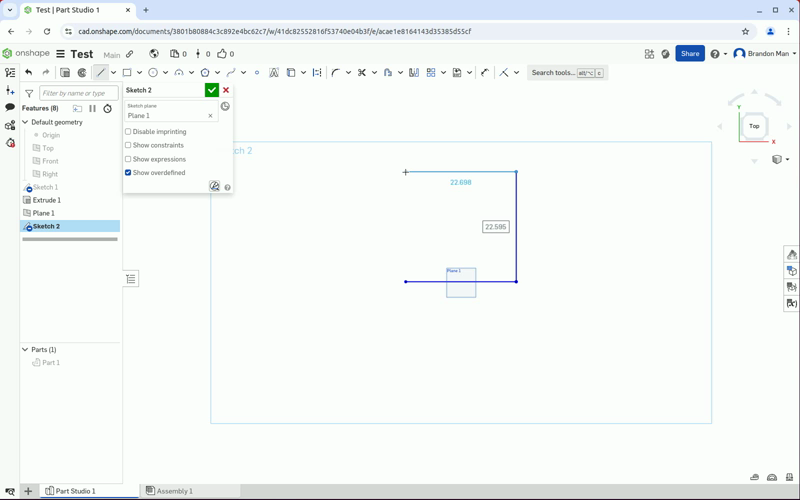
click(405, 171)
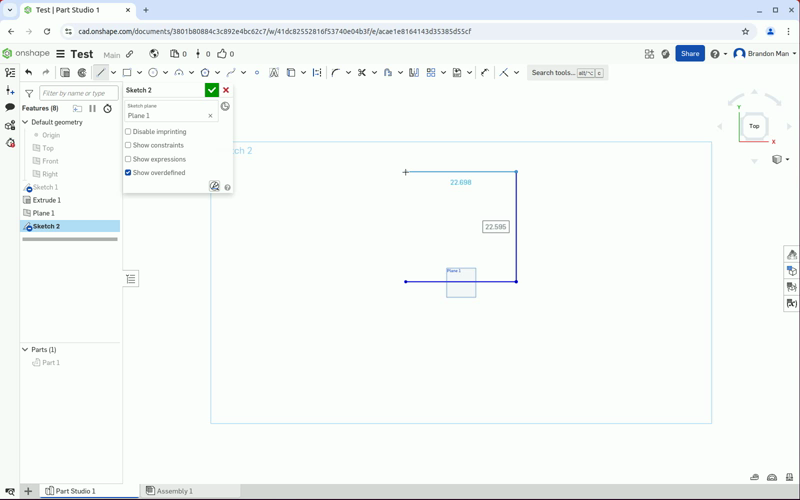
key_up(shift)
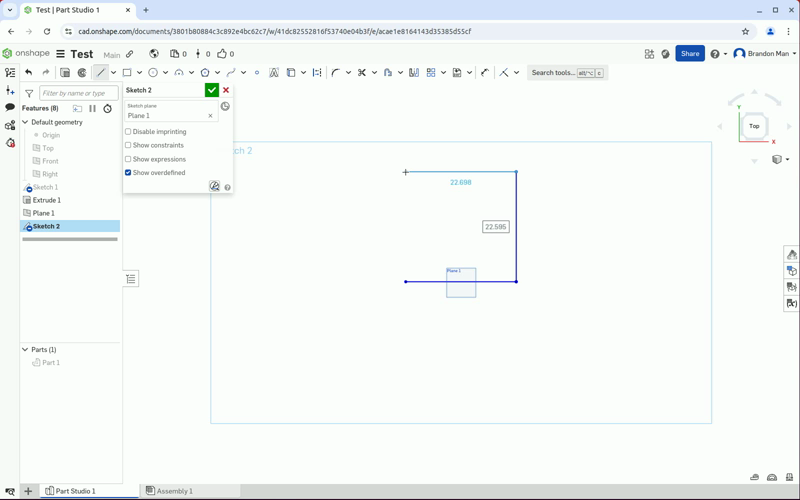
key_down(shift)
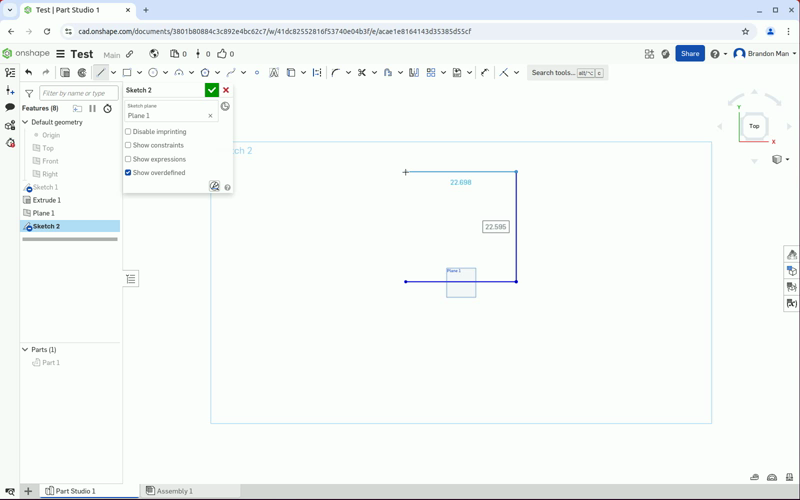
mouse_move(405, 281)
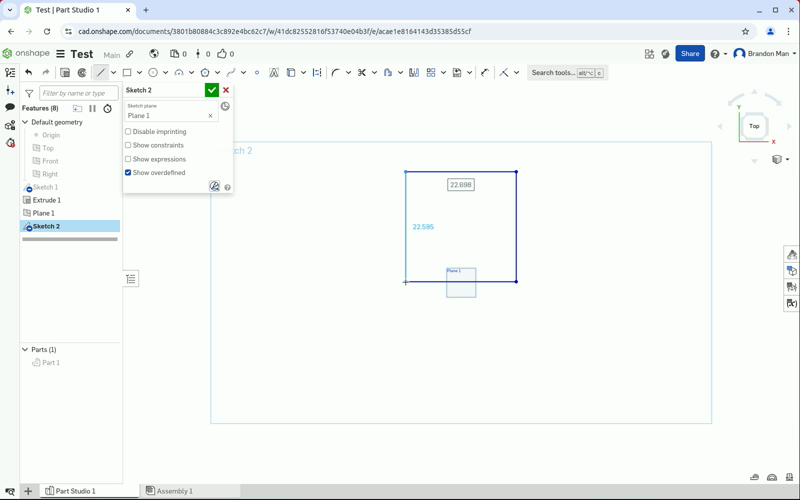
key_up(shift)
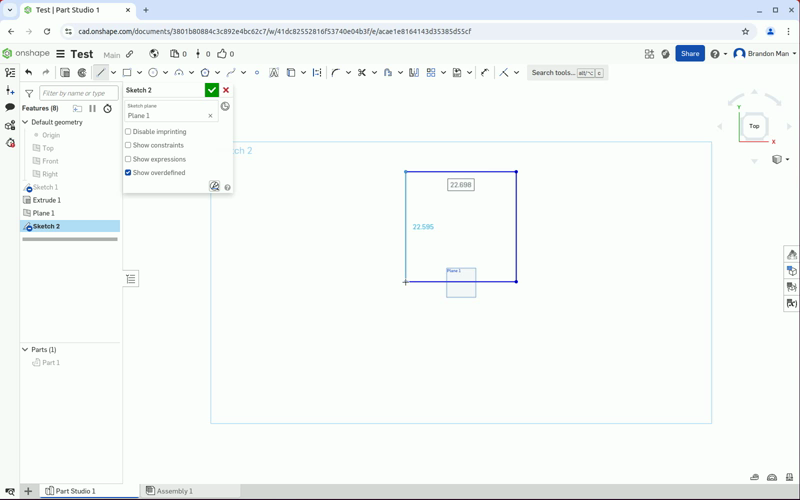
click(405, 281)
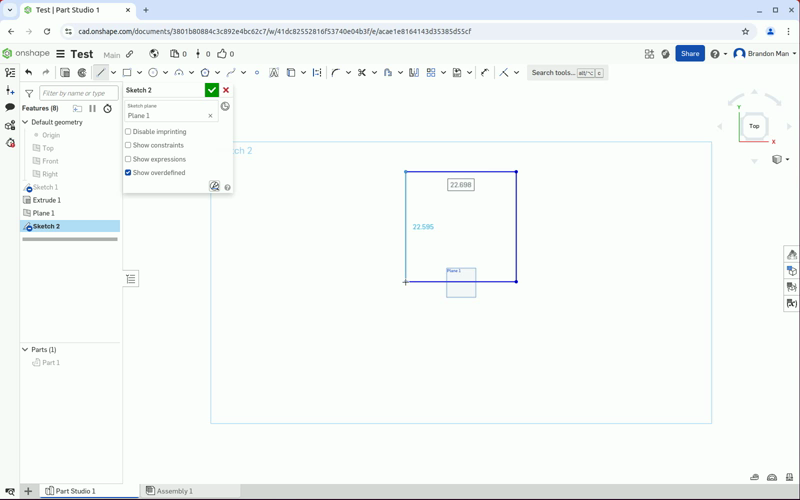
key(esc)
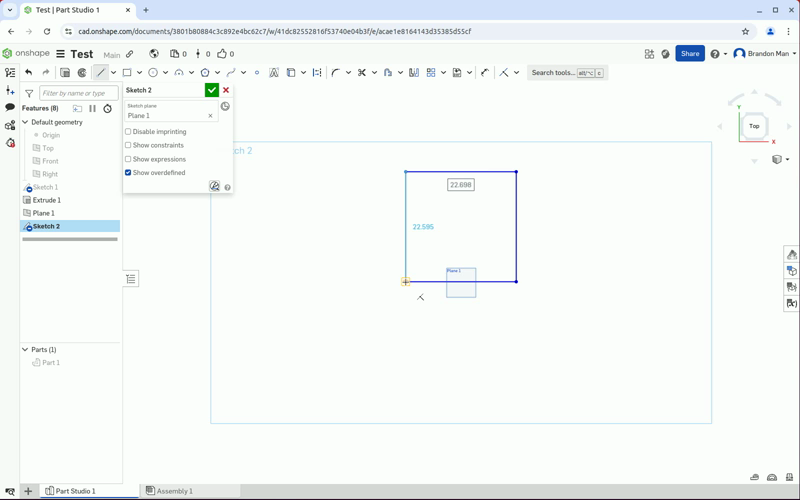
mouse_move(503, 255)
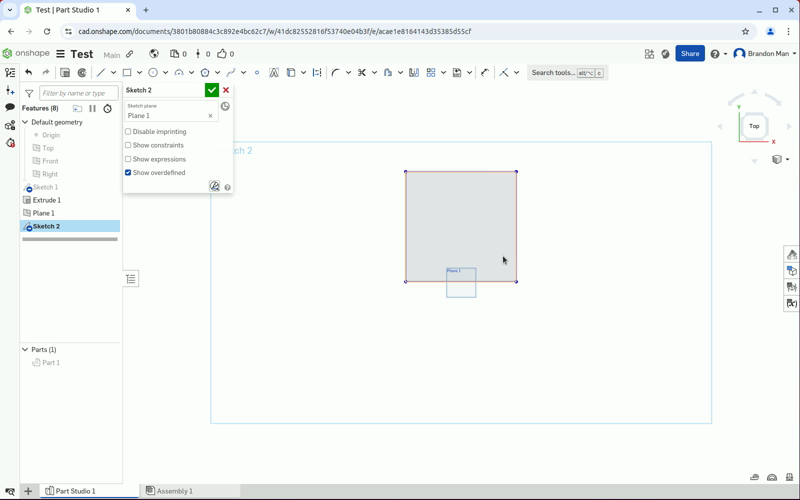
click(503, 255)
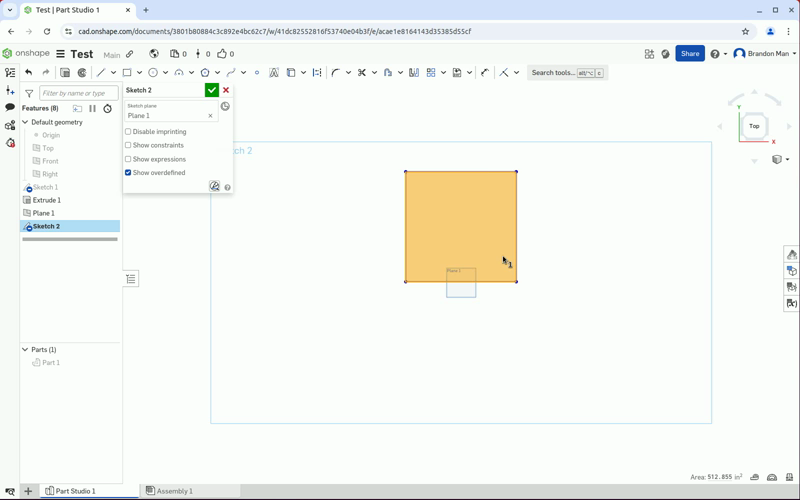
mouse_move(73, 352)
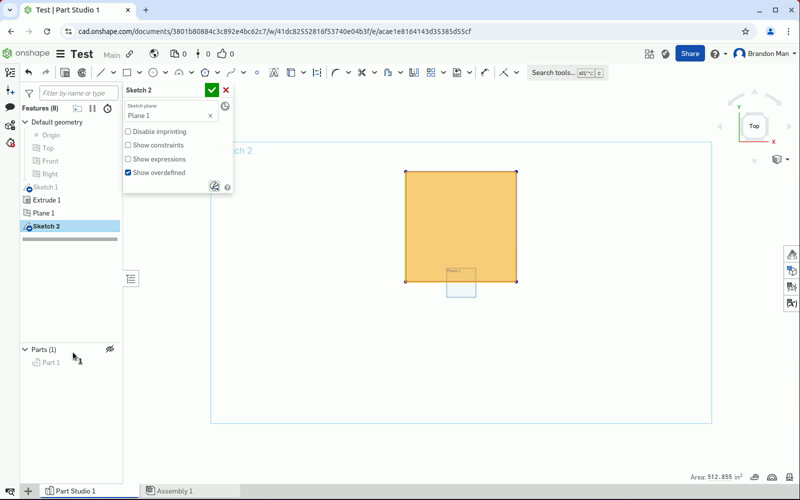
key(shift+y)
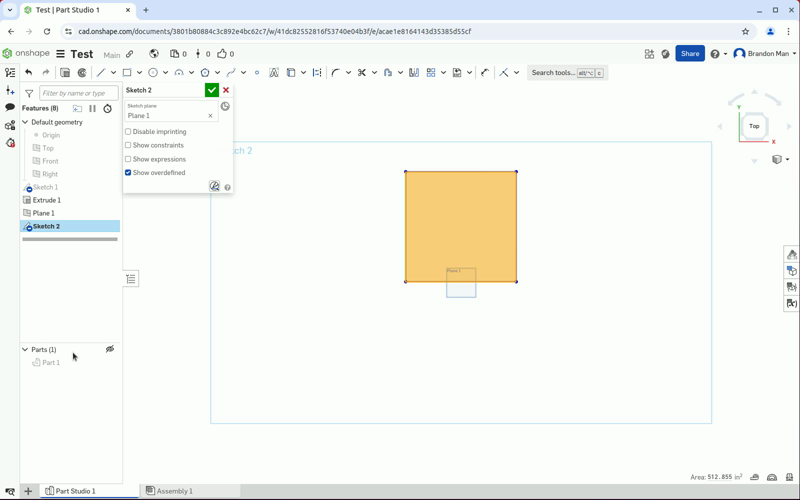
key(shift+e)
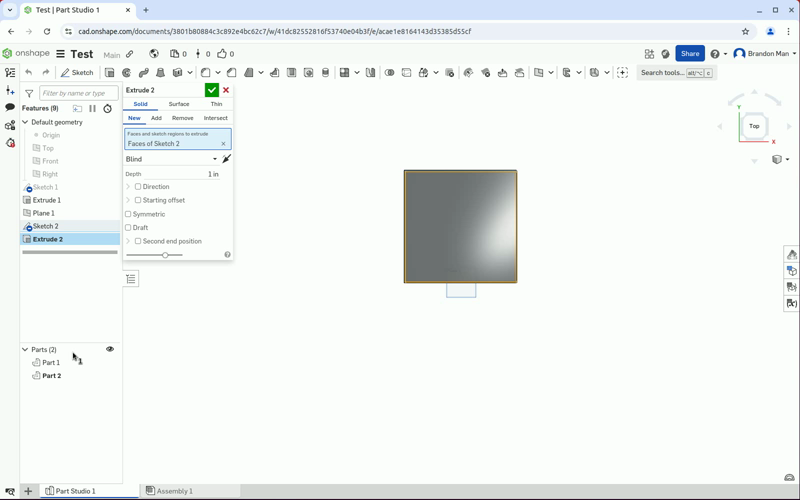
mouse_move(143, 106)
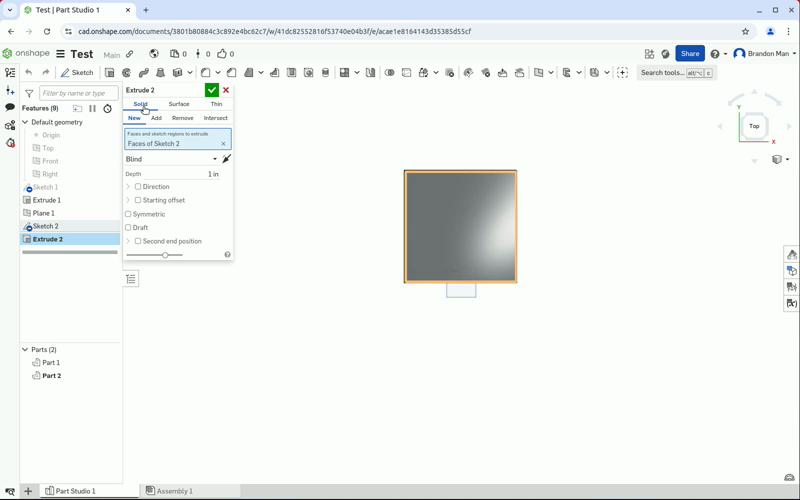
click(143, 106)
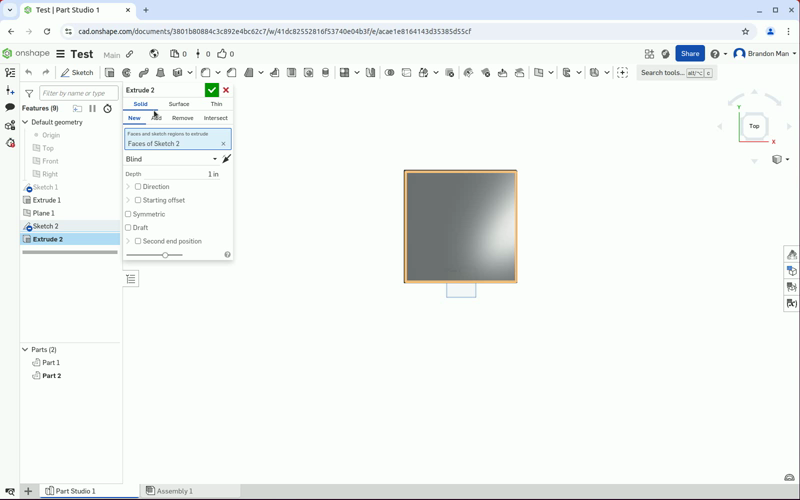
mouse_move(186, 120)
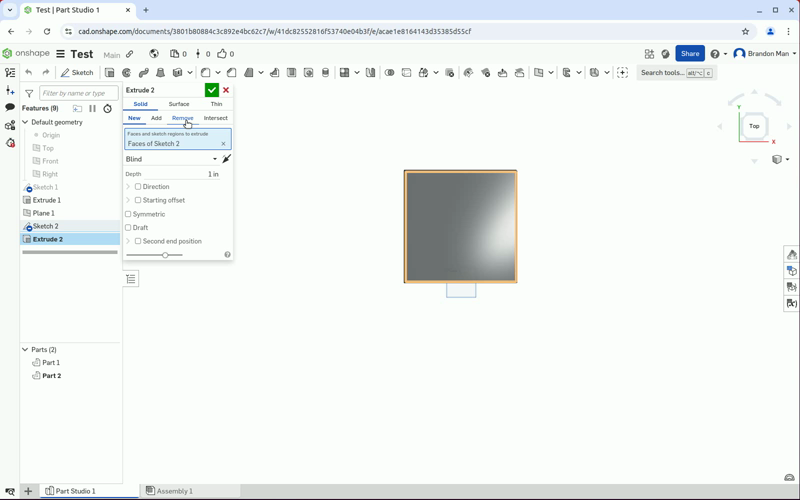
click(186, 120)
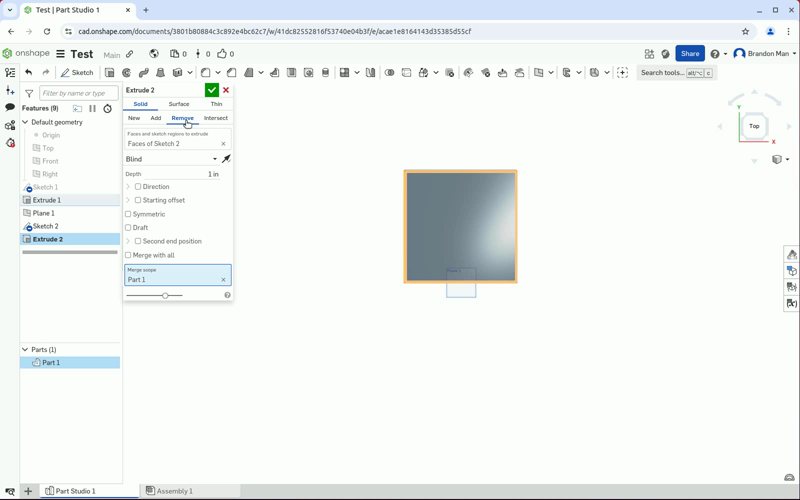
key(tab, 4)
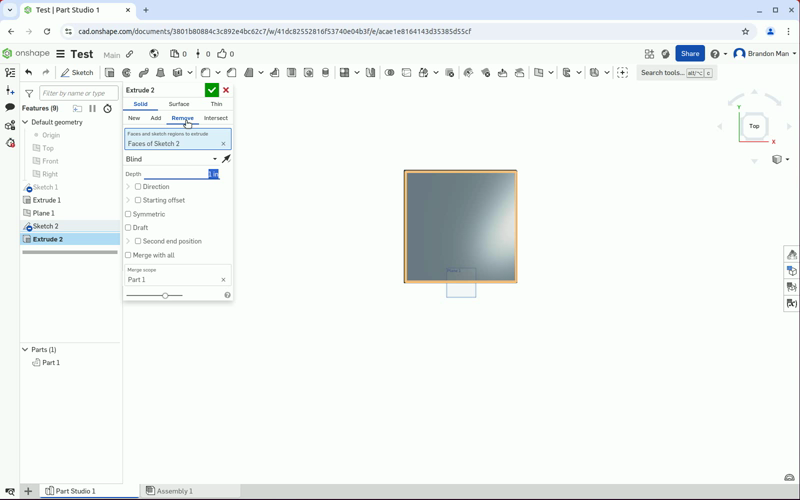
text(22.627)
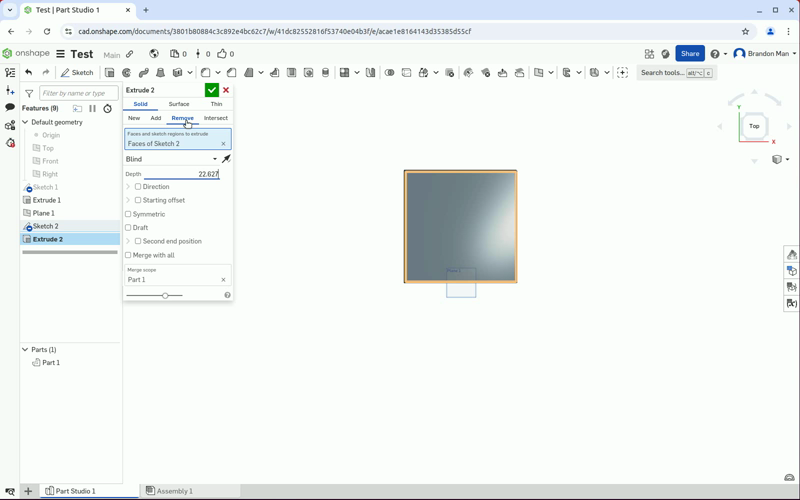
key(tab, 6)
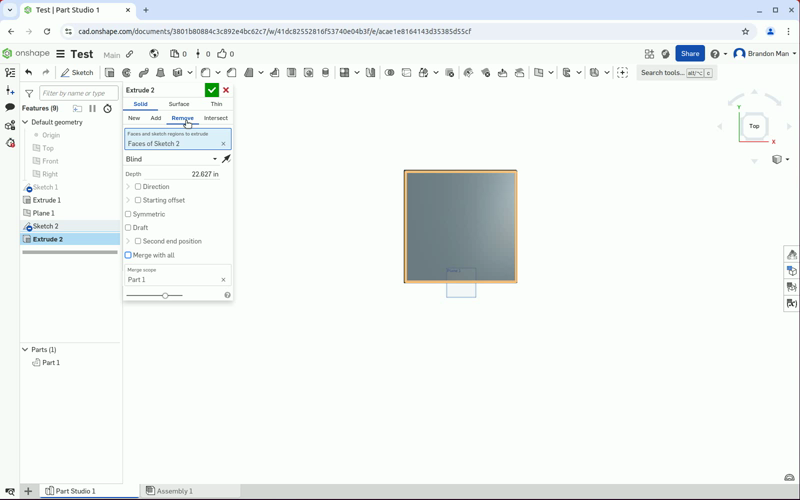
key(space)
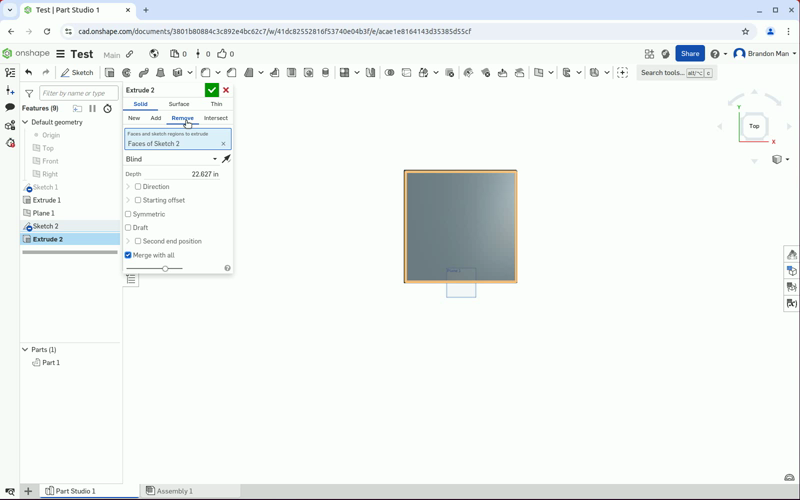
key(enter)
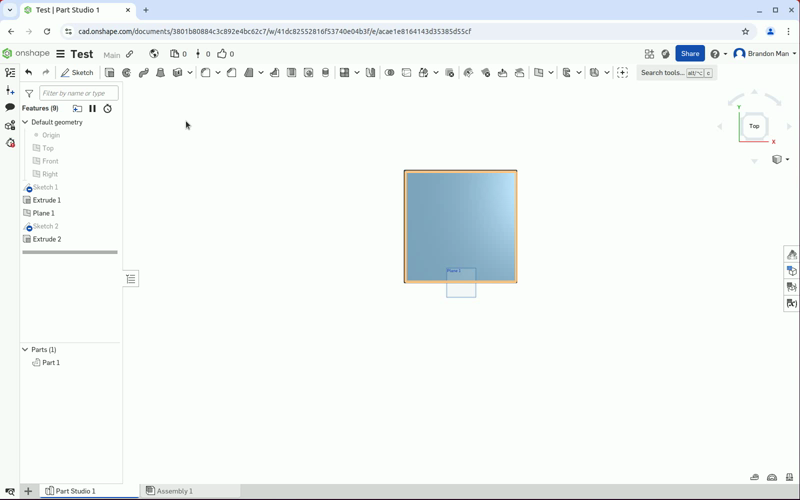
key(shift+h)
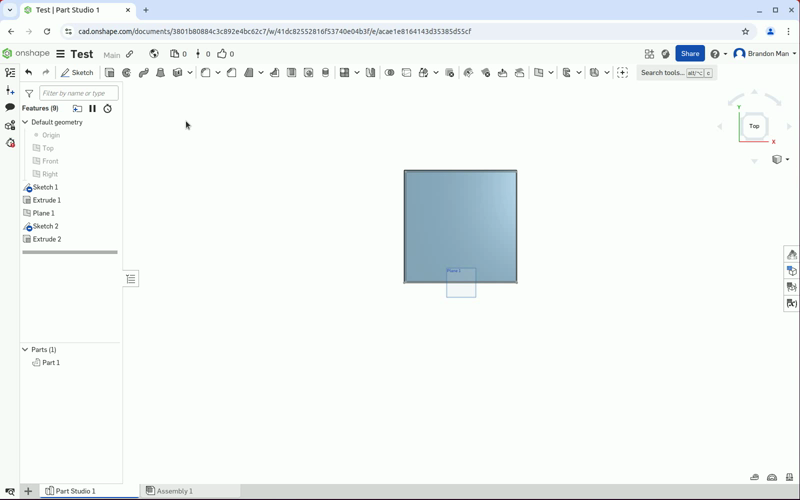
key(shift+h)
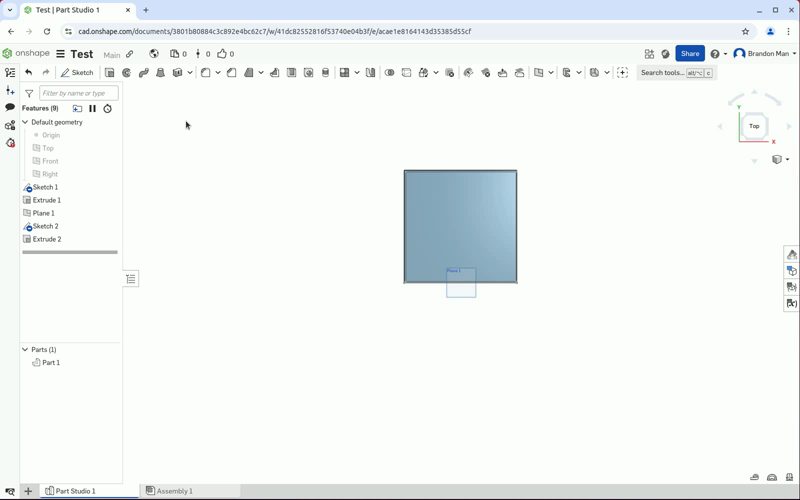
key(shift+7)
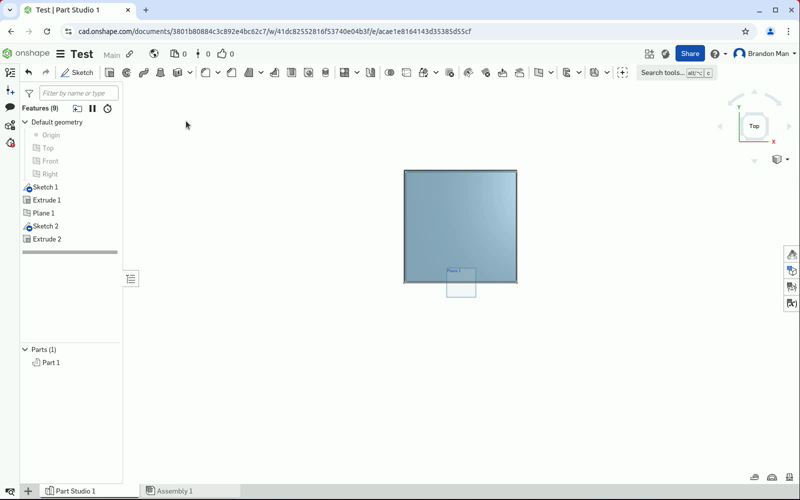
key(up, 3)
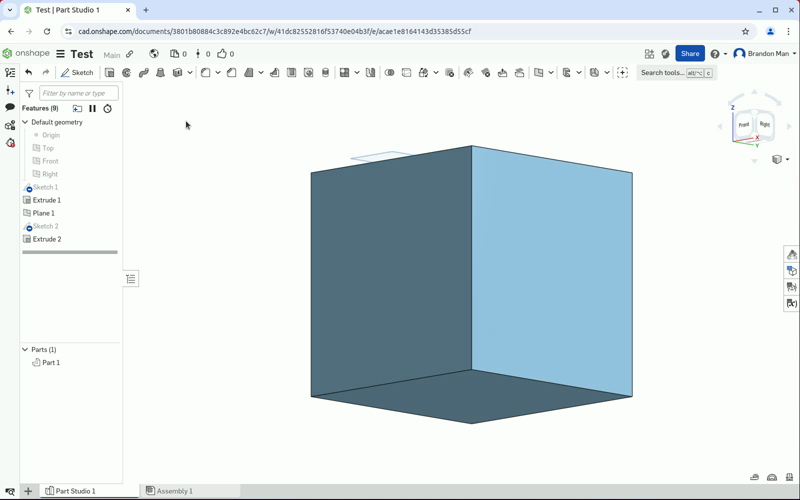
key(left, 3)
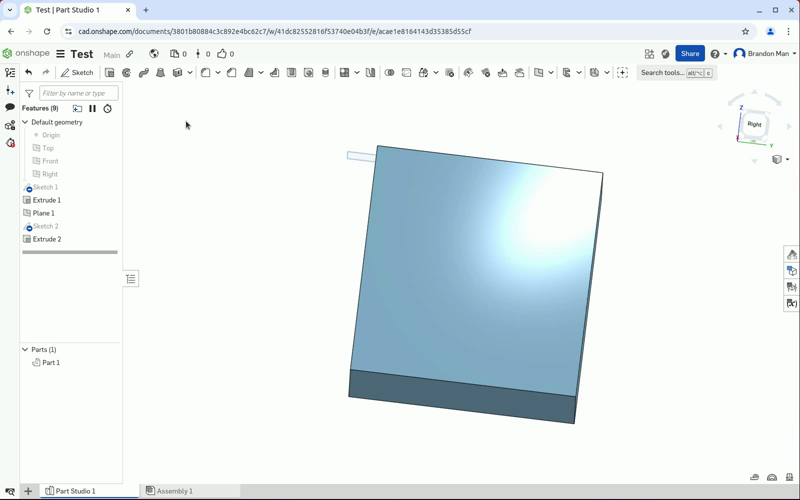
key(right, 3)
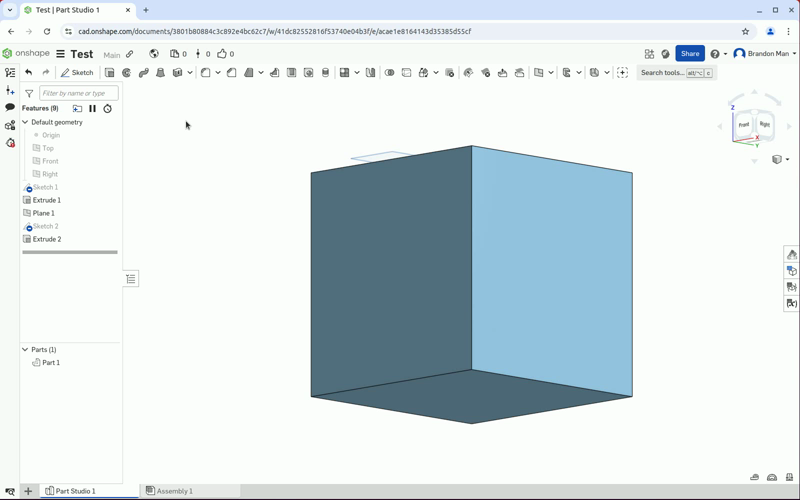
key(down, 3)
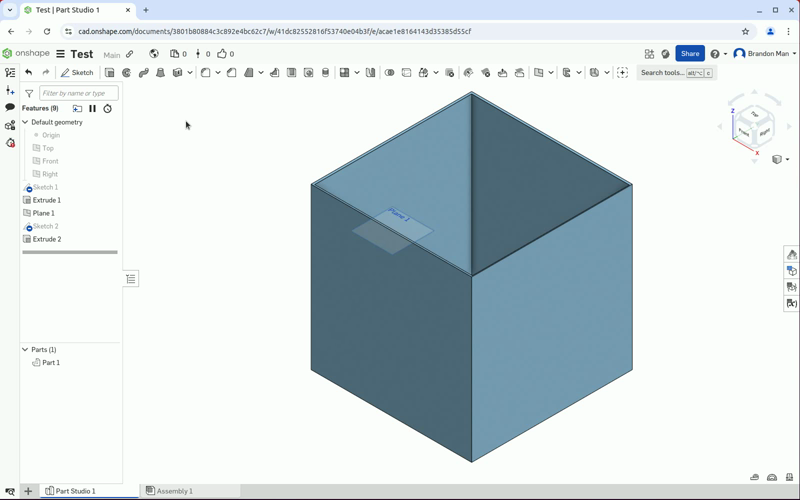
mouse_move(73, 189)
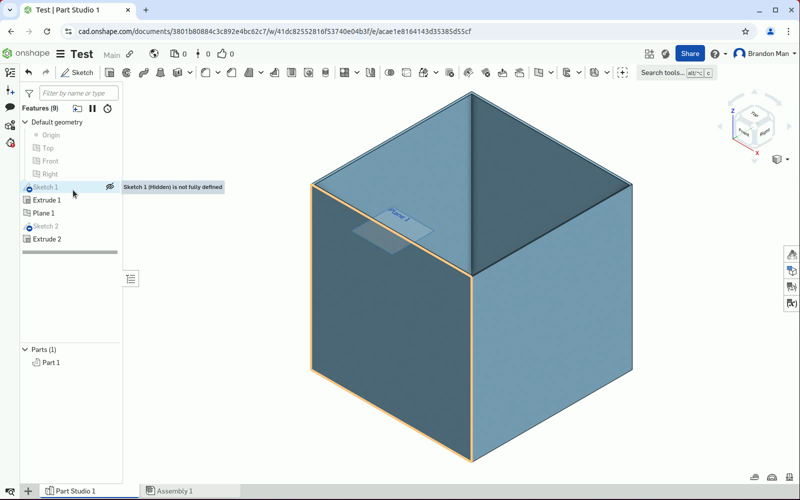
click(73, 189)